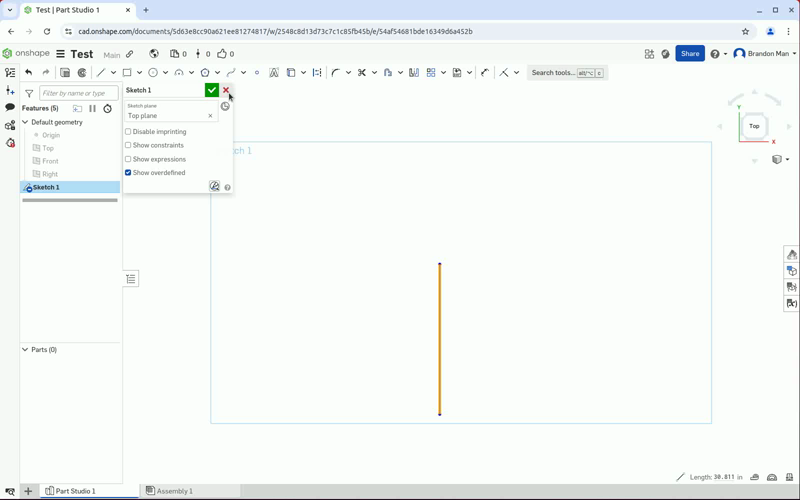
key(shift+h)
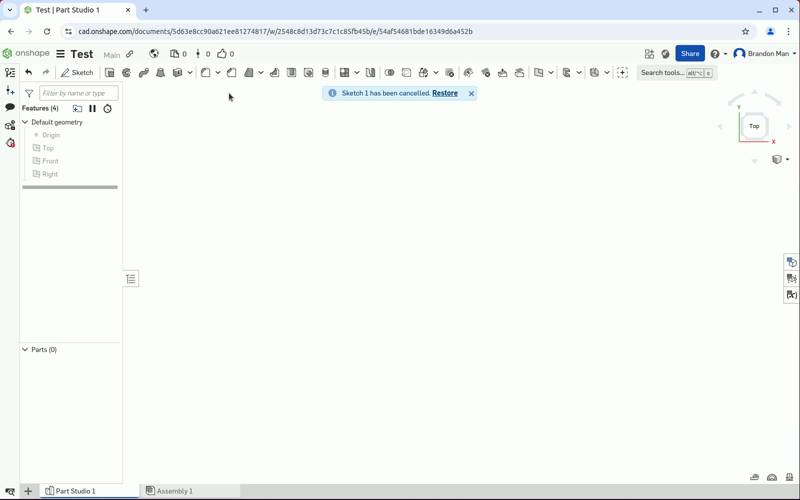
mouse_move(73, 352)
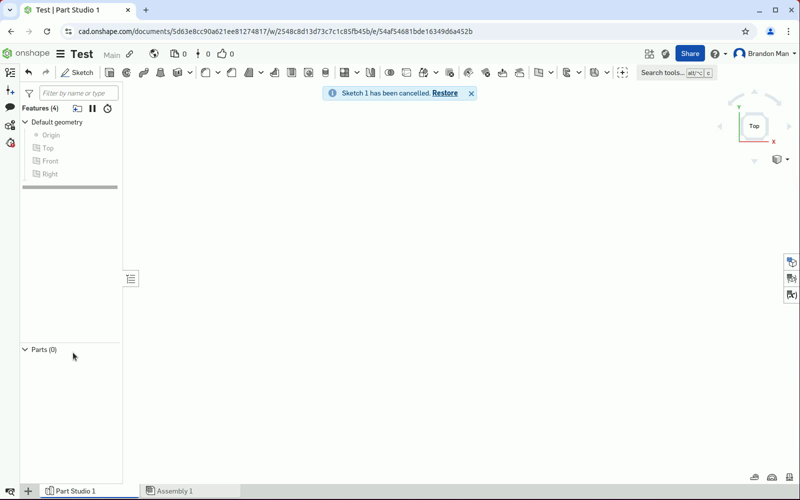
key(y)
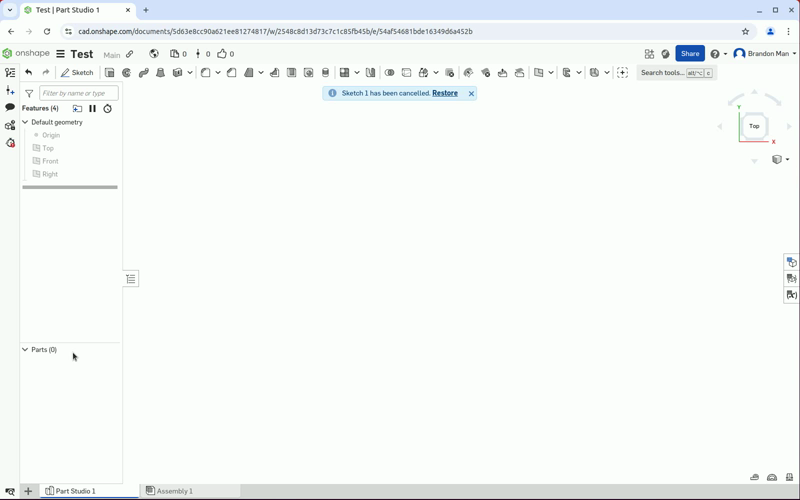
key(shift+p)
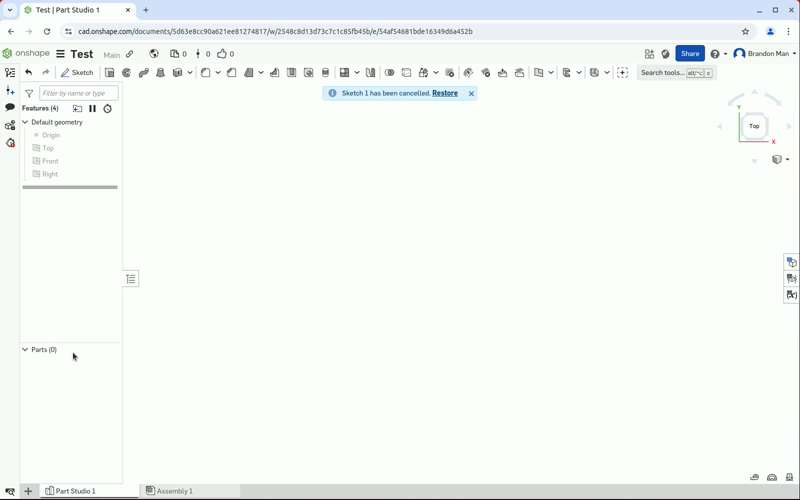
key(space)
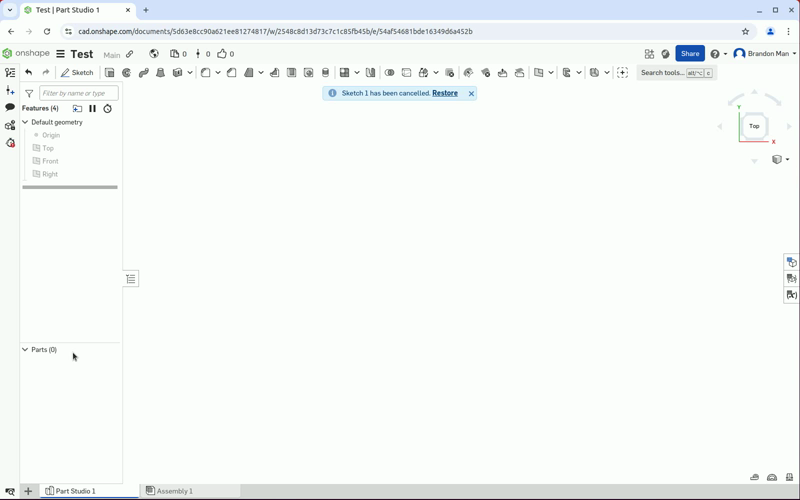
key_down(shift)
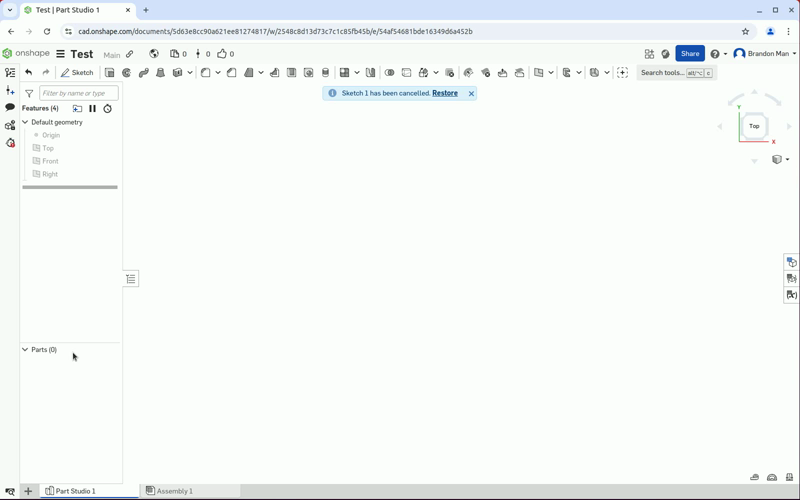
key(up)
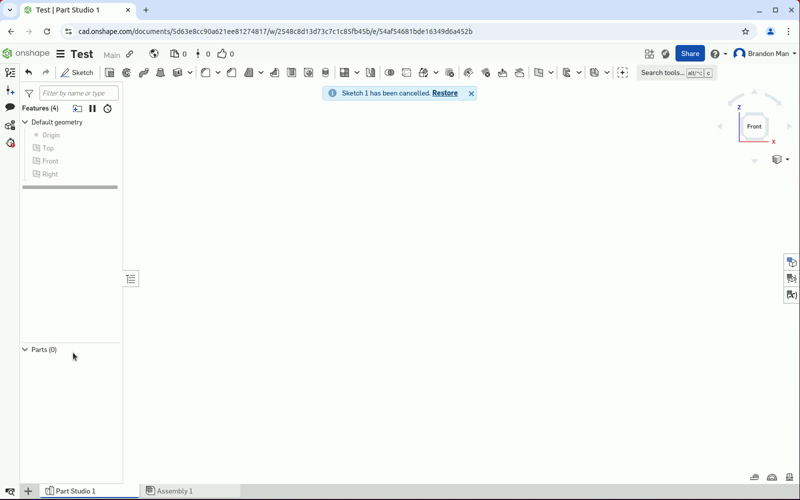
key_up(shift)
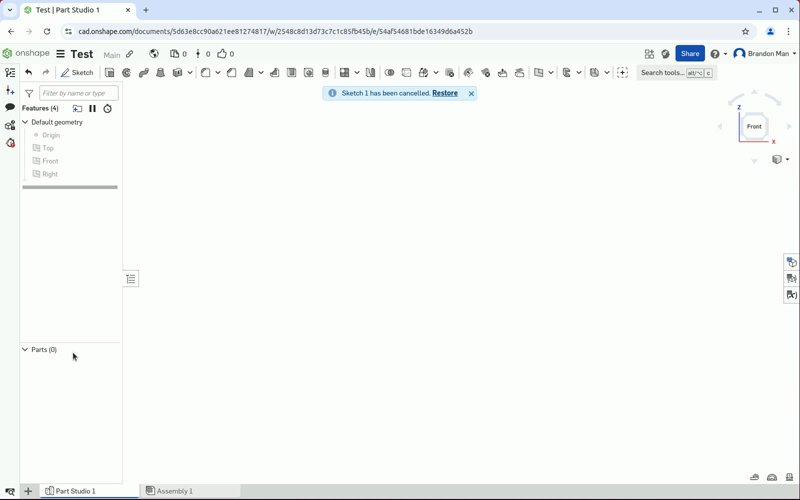
key(space)
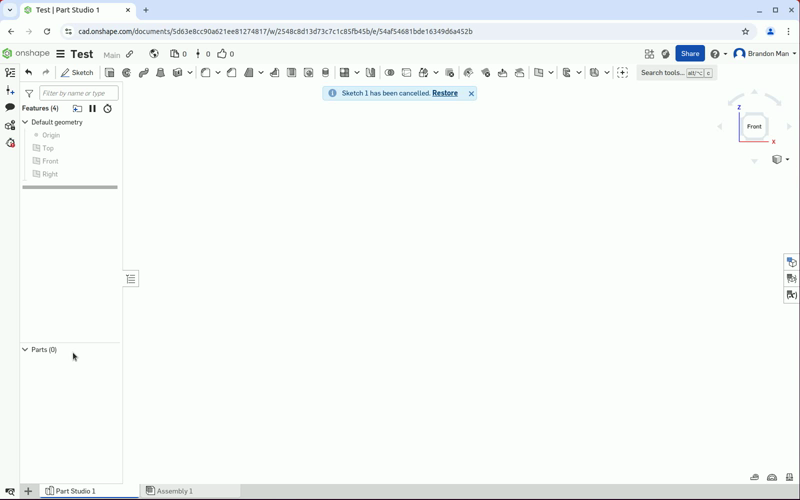
key_down(shift)
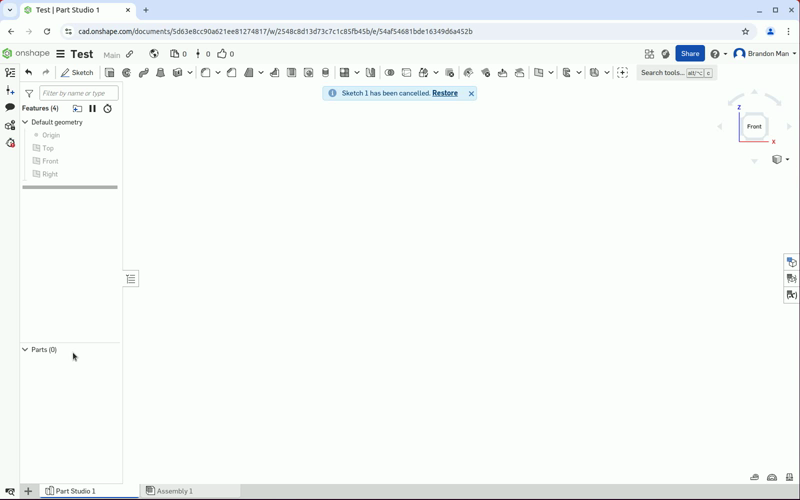
key(left)
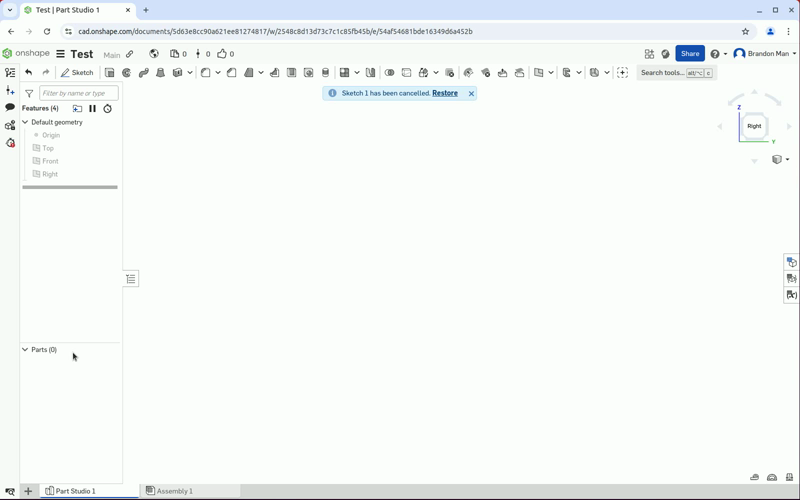
key_up(shift)
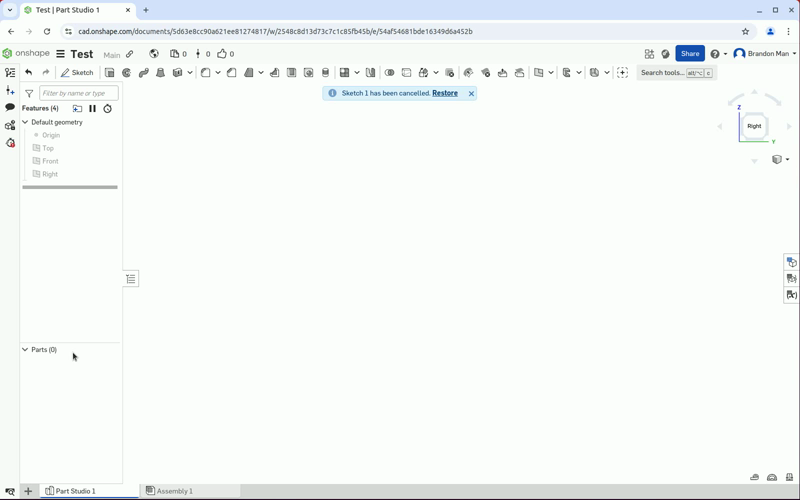
mouse_move(73, 352)
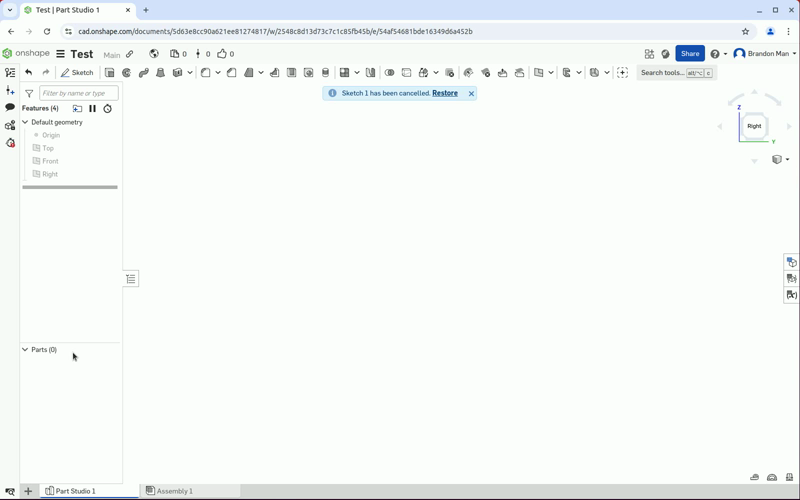
key(shift+y)
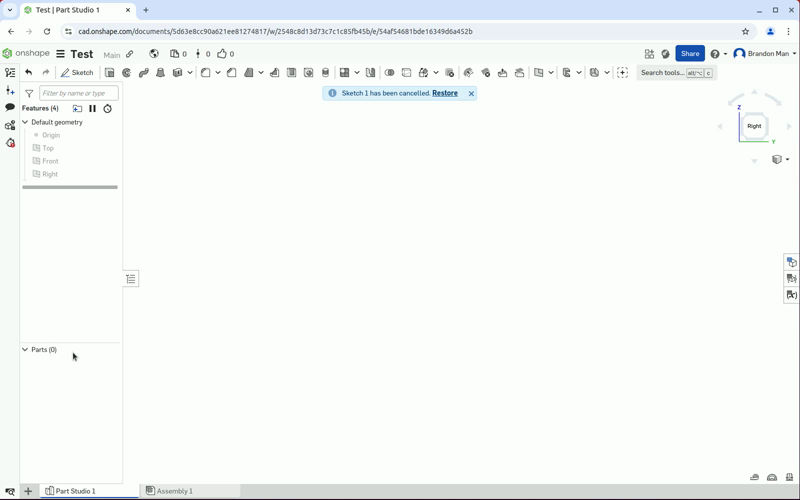
key(shift+s)
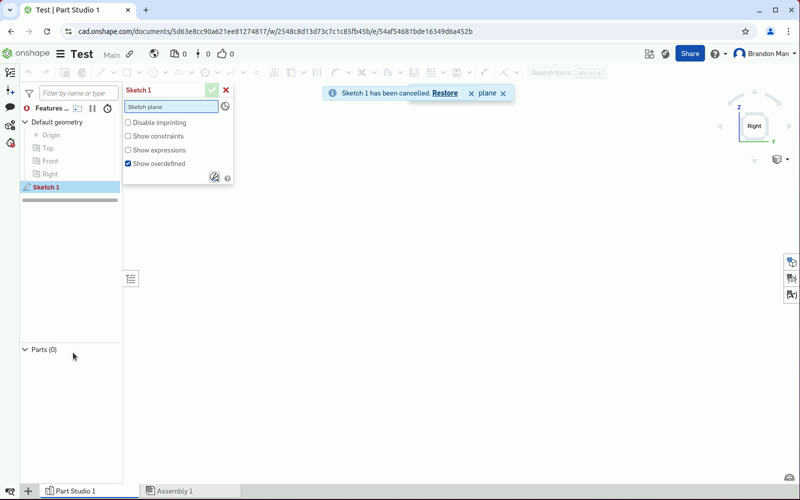
mouse_move(73, 176)
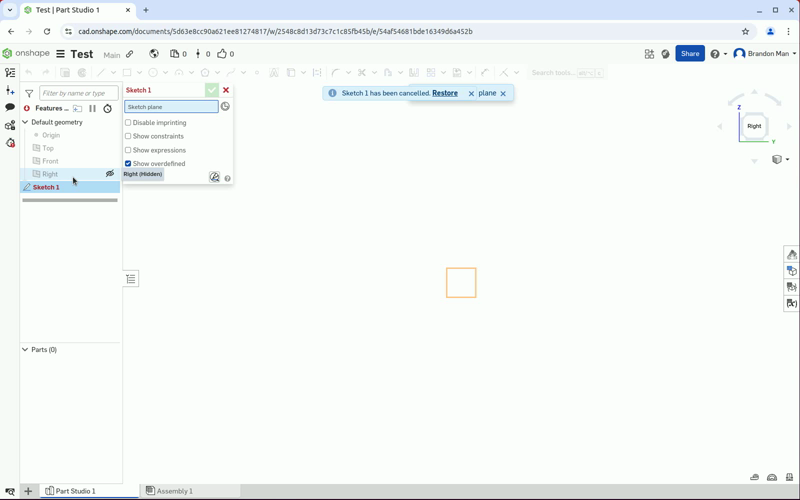
click(73, 176)
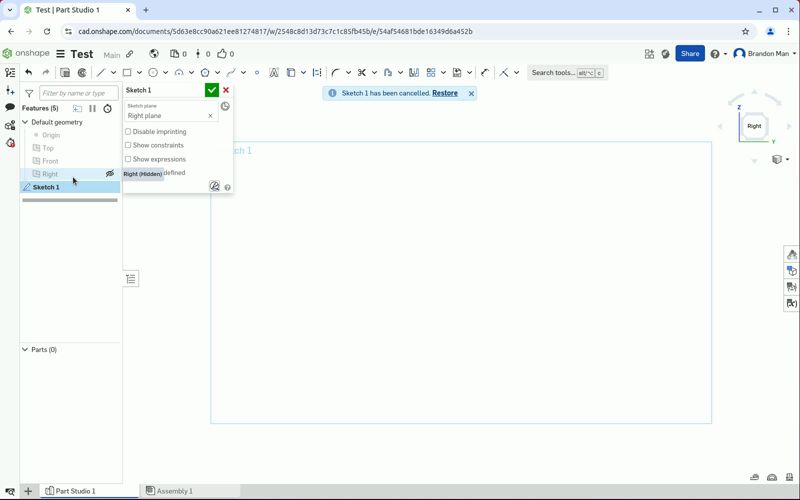
mouse_move(73, 352)
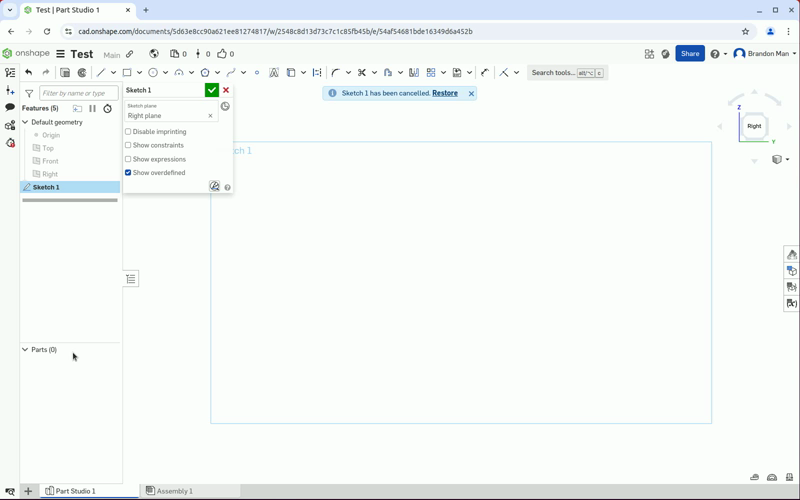
key(y)
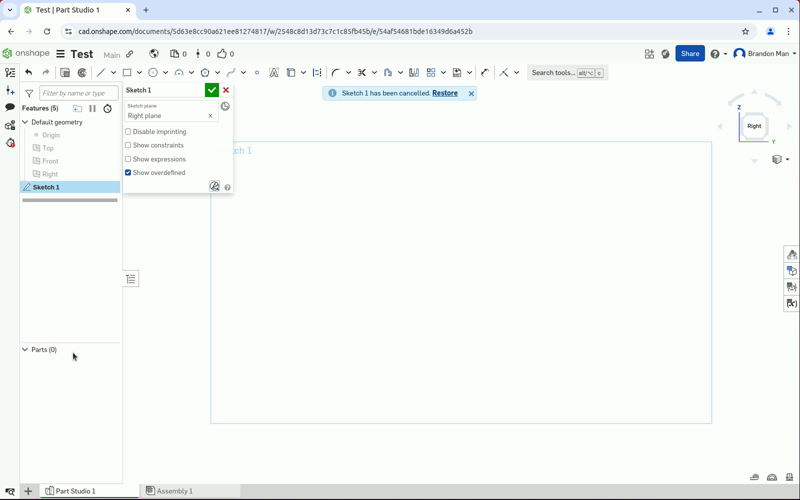
key(l)
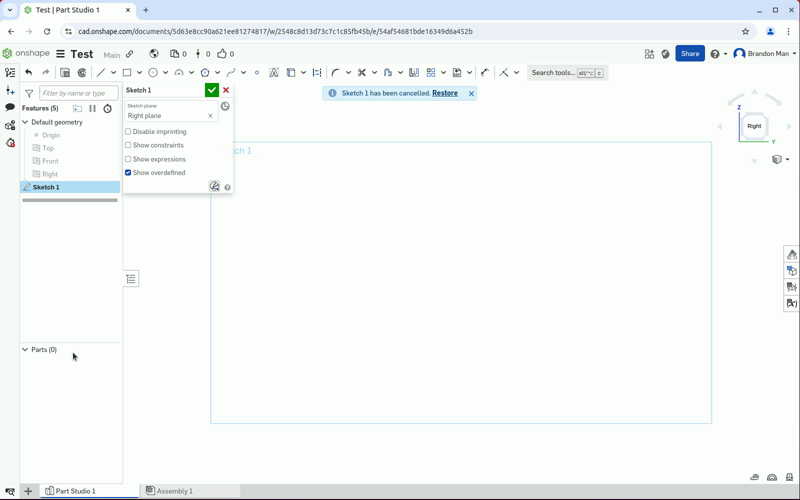
key_down(shift)
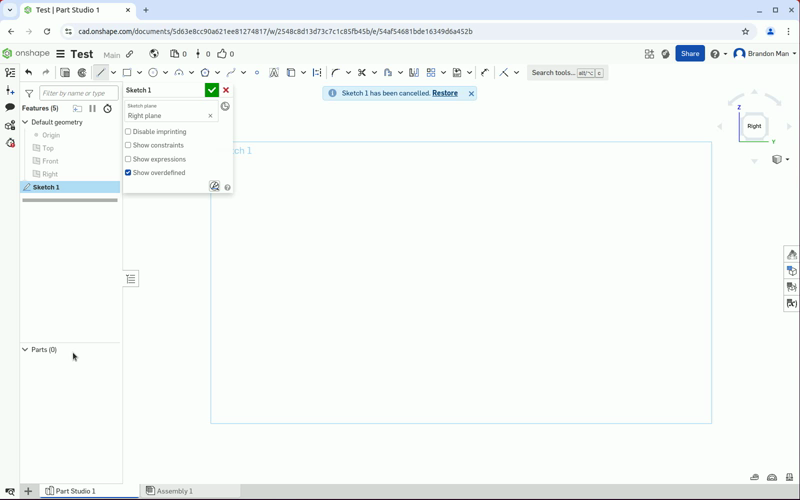
mouse_move(460, 282)
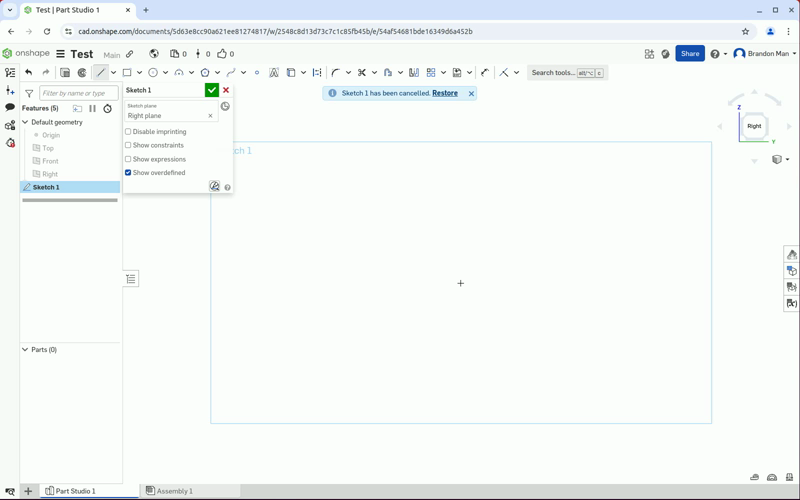
click(460, 282)
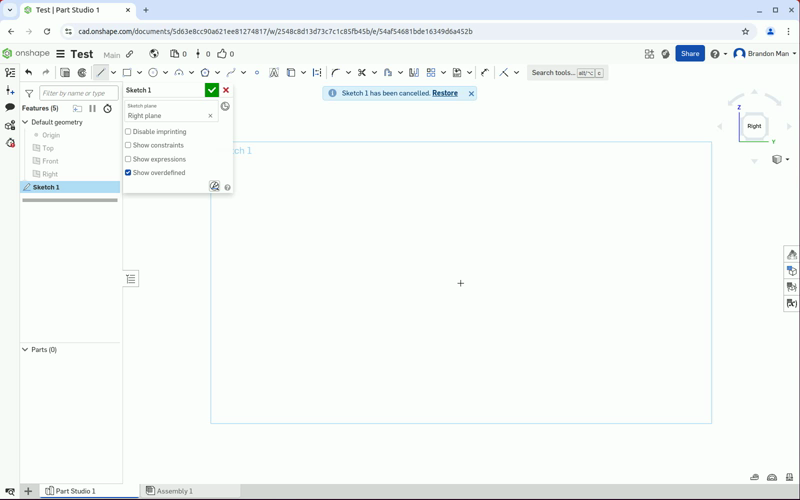
key_up(shift)
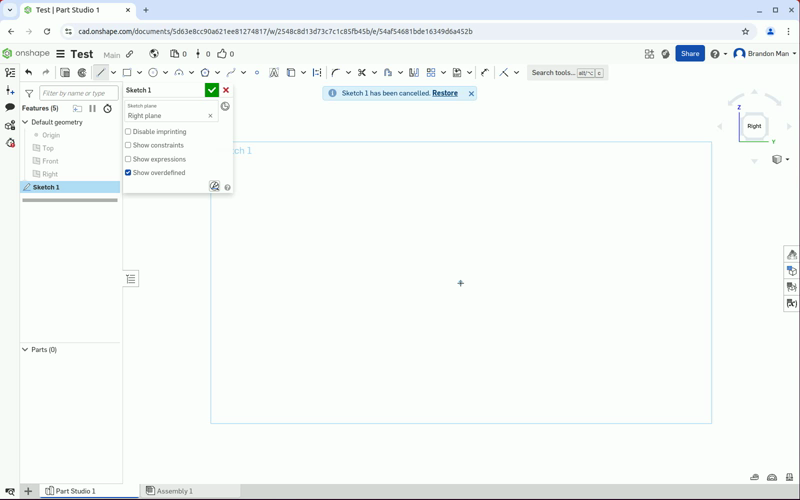
key_down(shift)
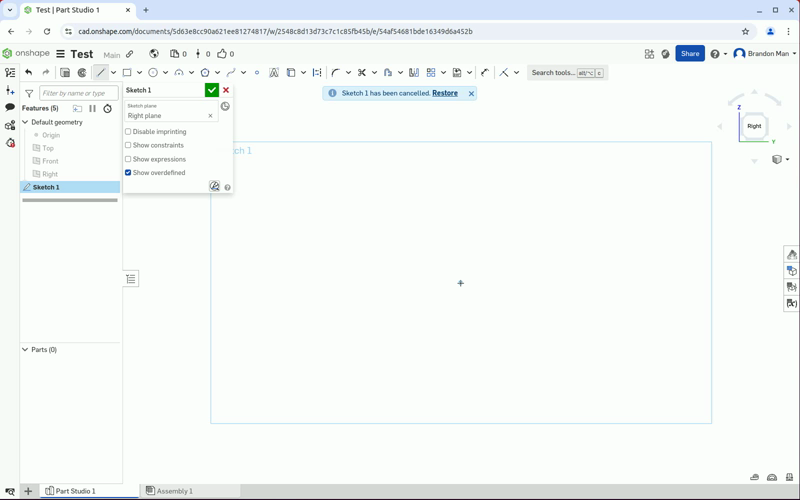
mouse_move(536, 282)
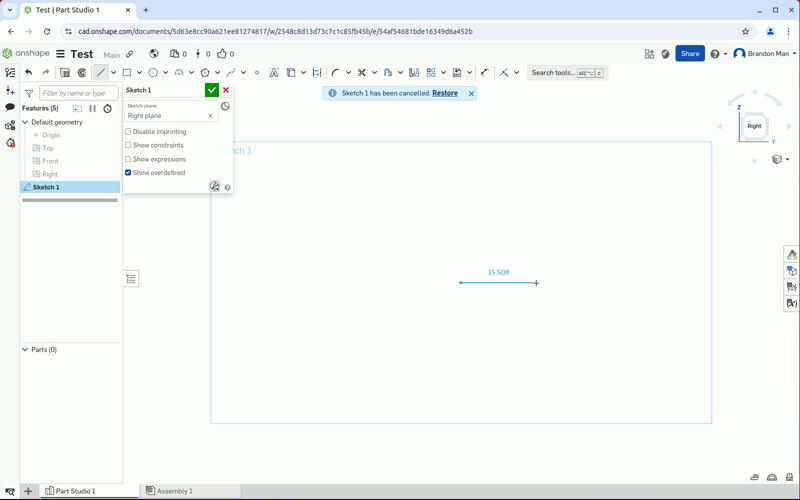
click(536, 282)
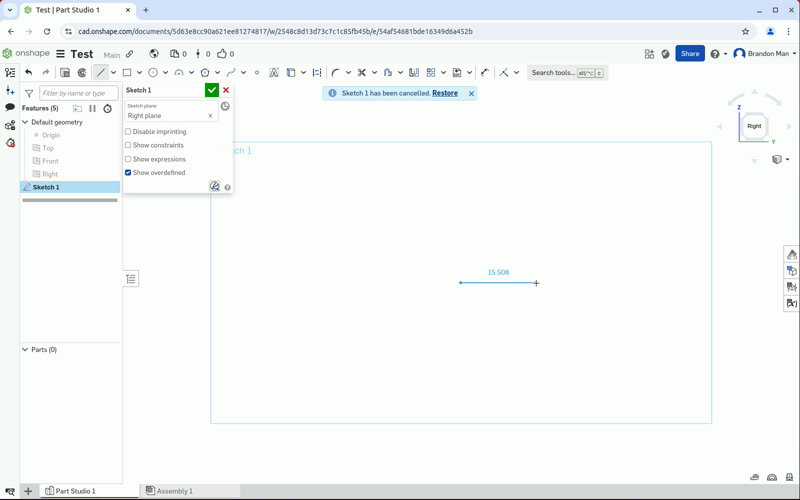
key_up(shift)
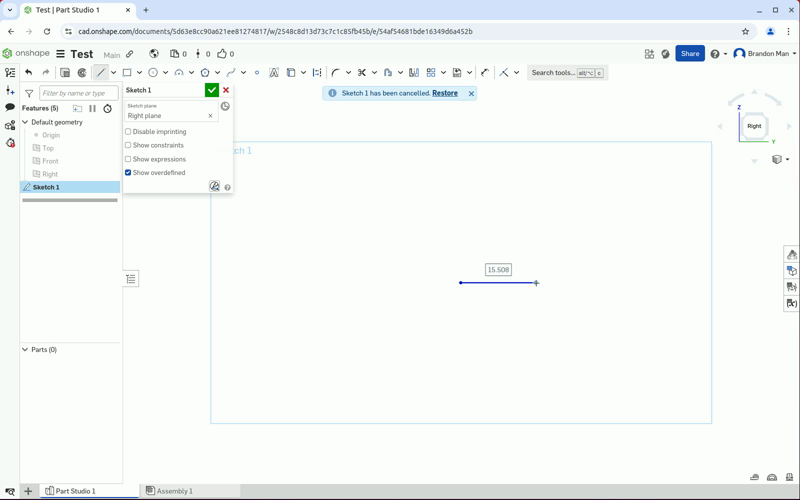
key_down(shift)
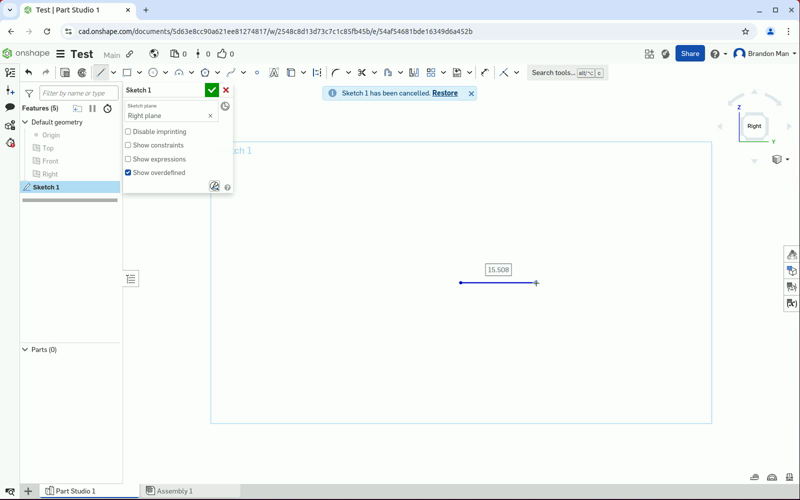
mouse_move(536, 207)
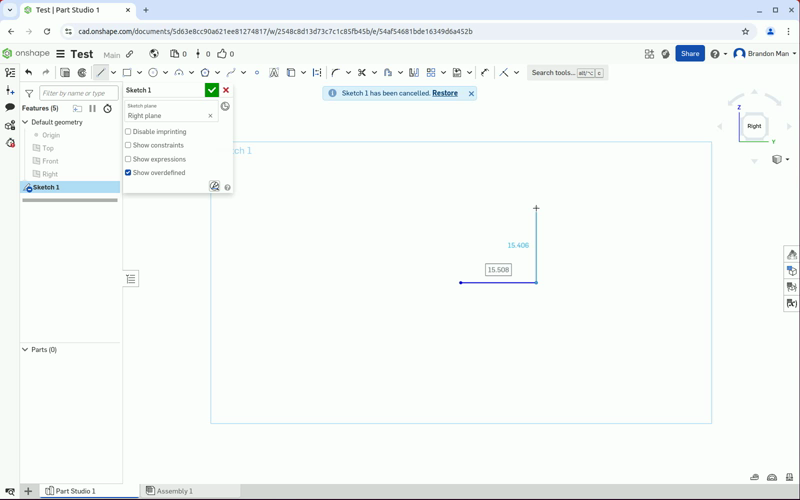
click(536, 207)
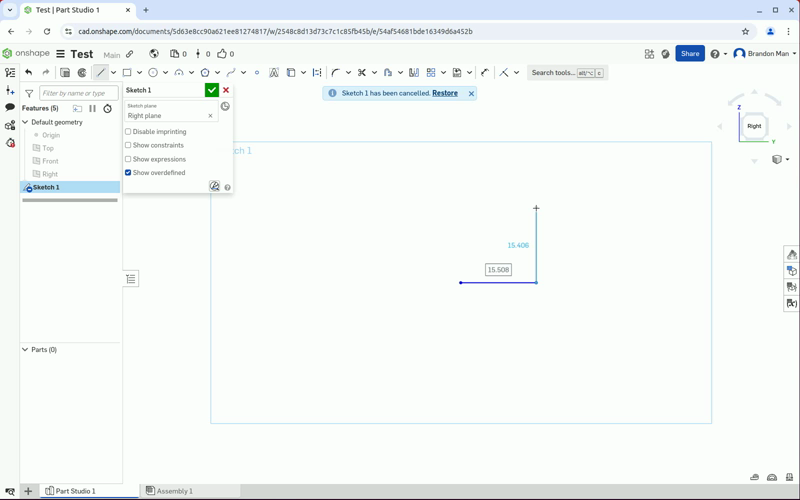
key_up(shift)
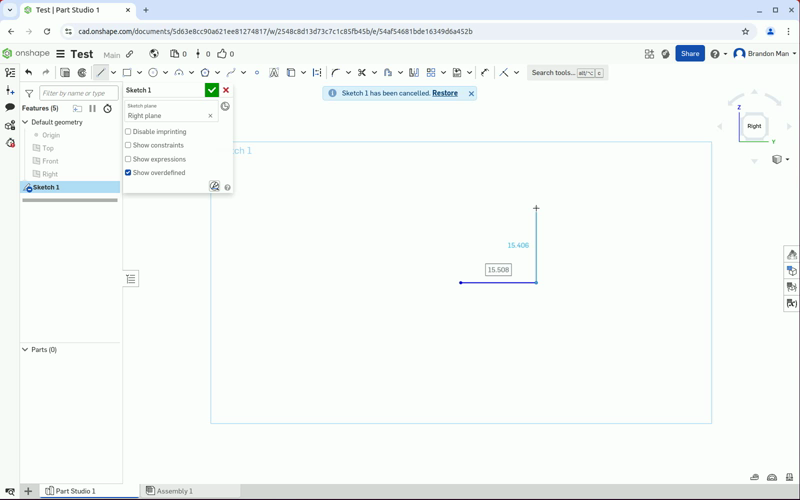
key_down(shift)
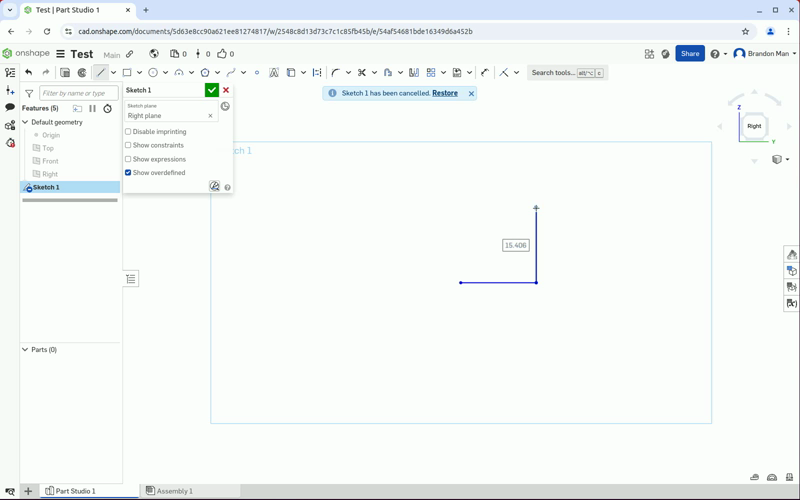
mouse_move(460, 282)
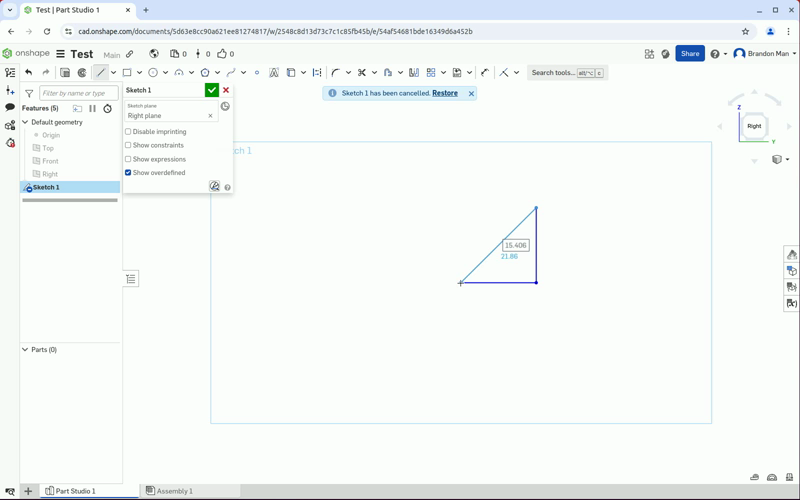
key_up(shift)
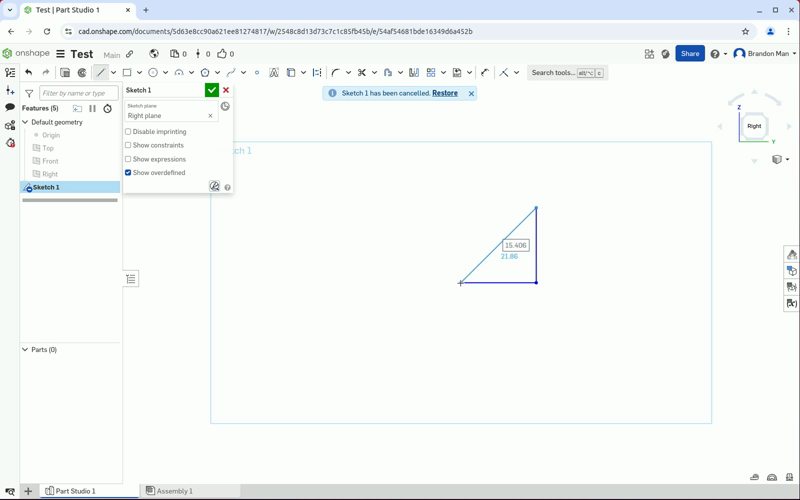
click(460, 282)
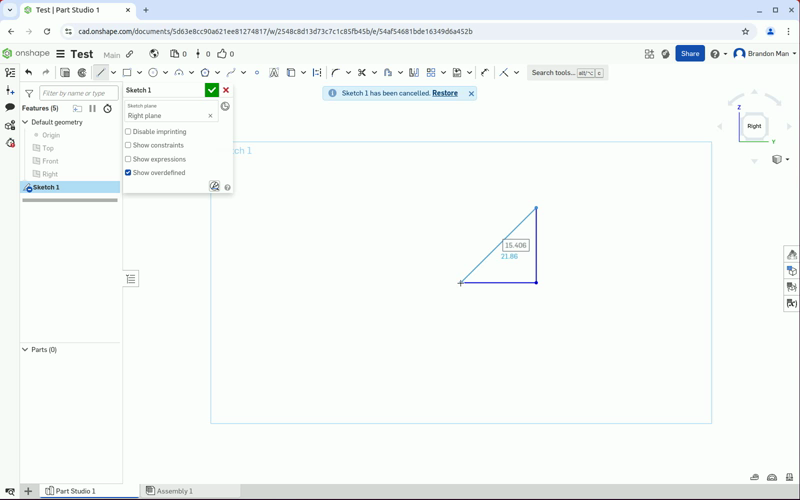
key(esc)
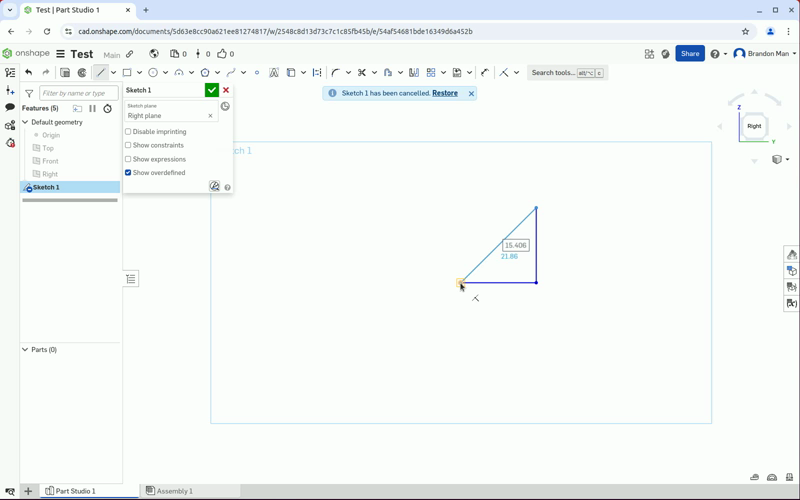
mouse_move(485, 261)
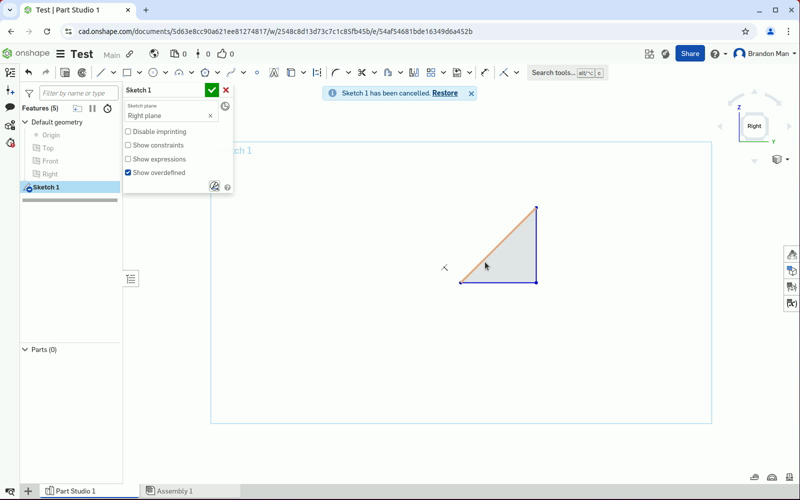
click(485, 261)
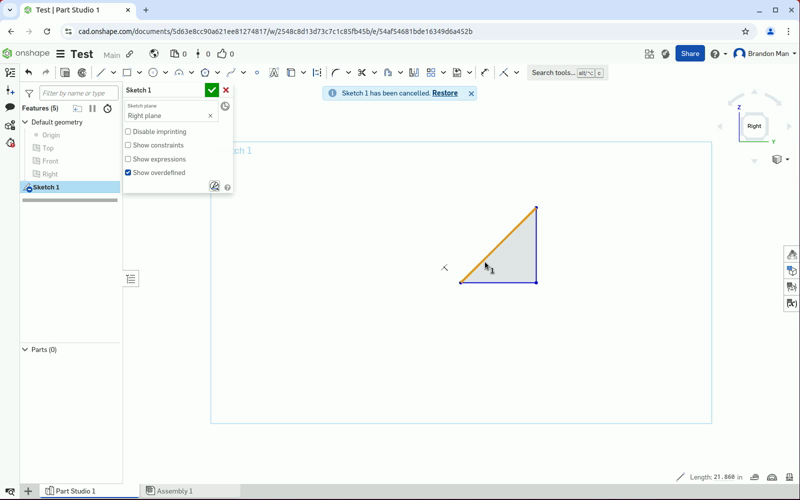
mouse_move(73, 352)
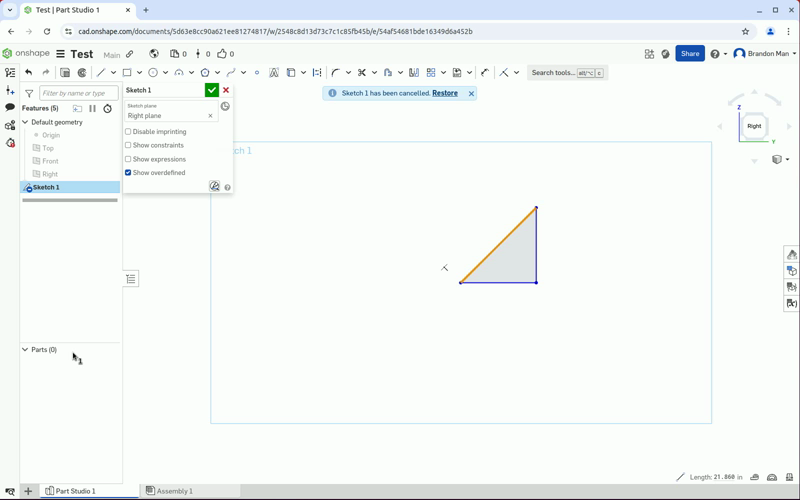
key(shift+y)
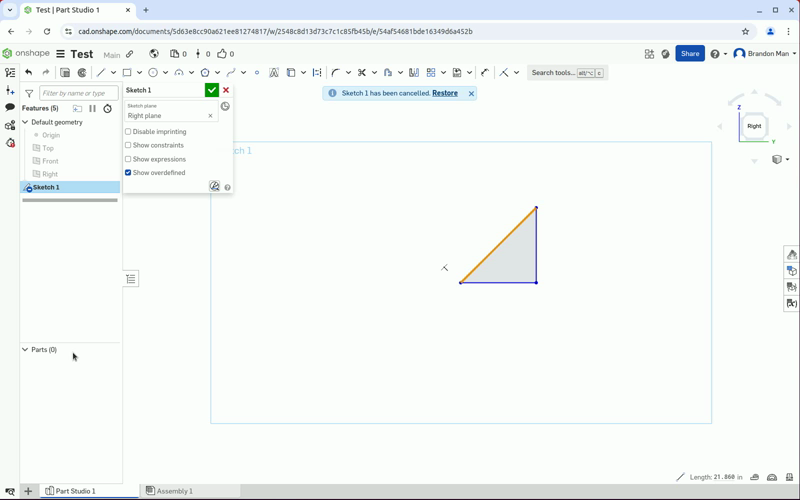
key(shift+e)
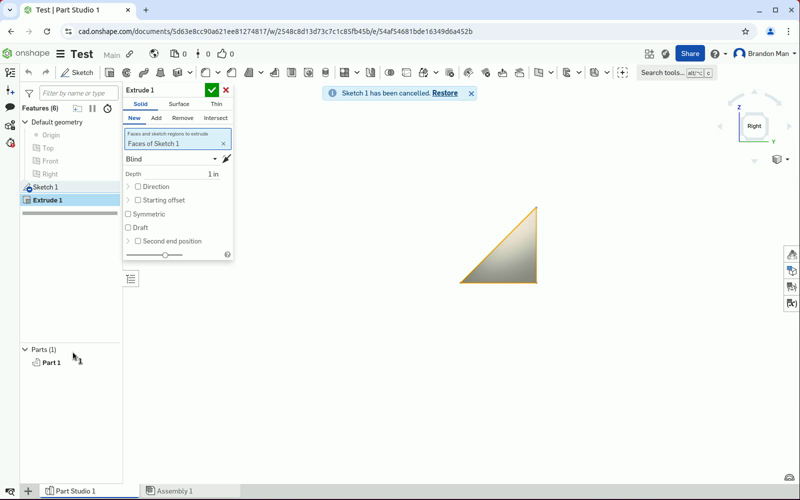
mouse_move(143, 106)
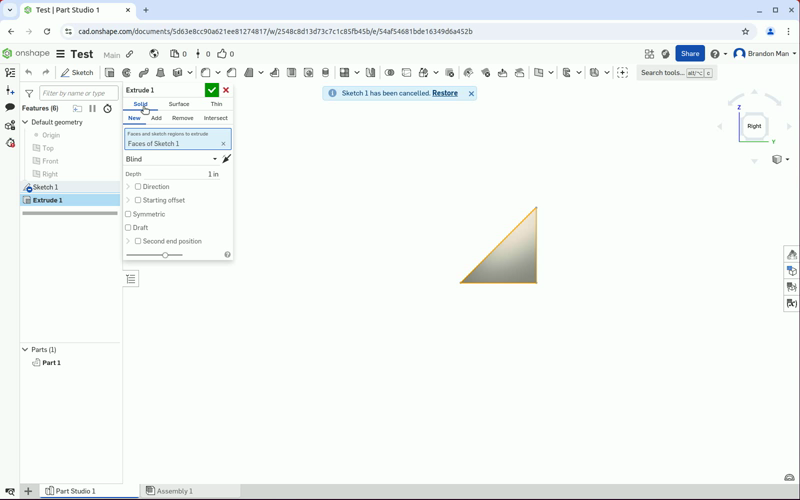
click(143, 106)
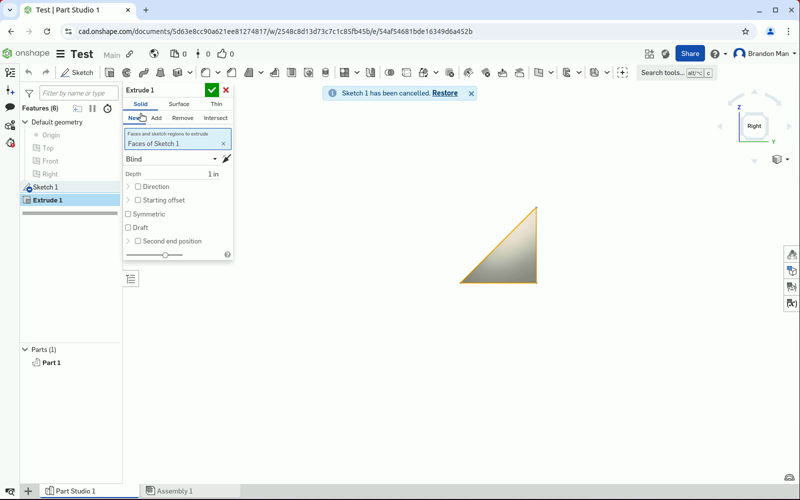
mouse_move(137, 120)
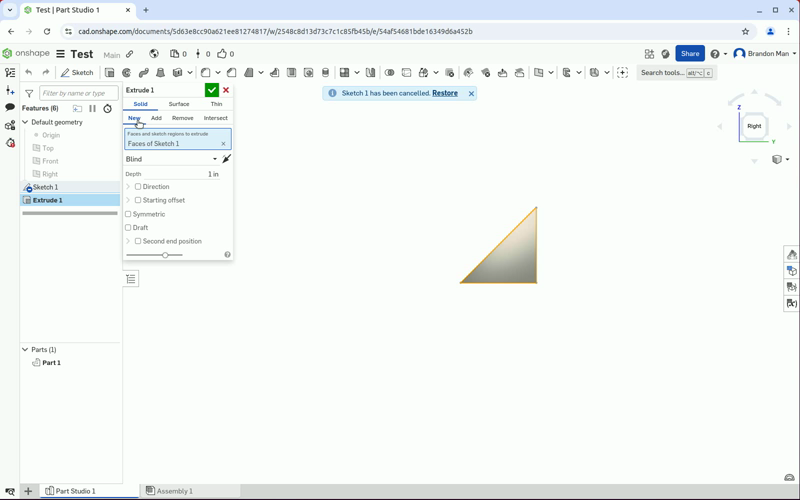
click(137, 120)
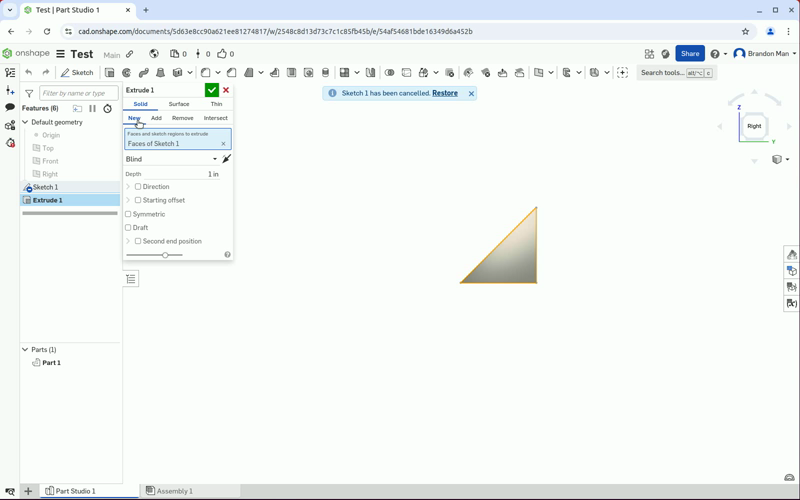
key(tab, 4)
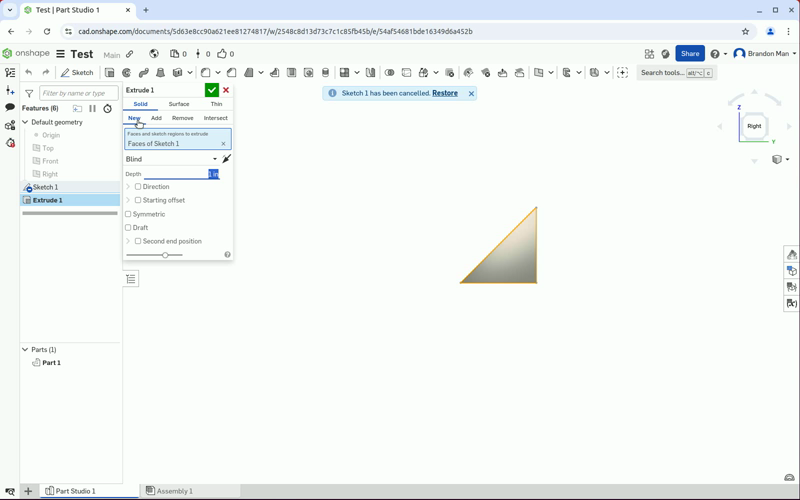
text(23.108)
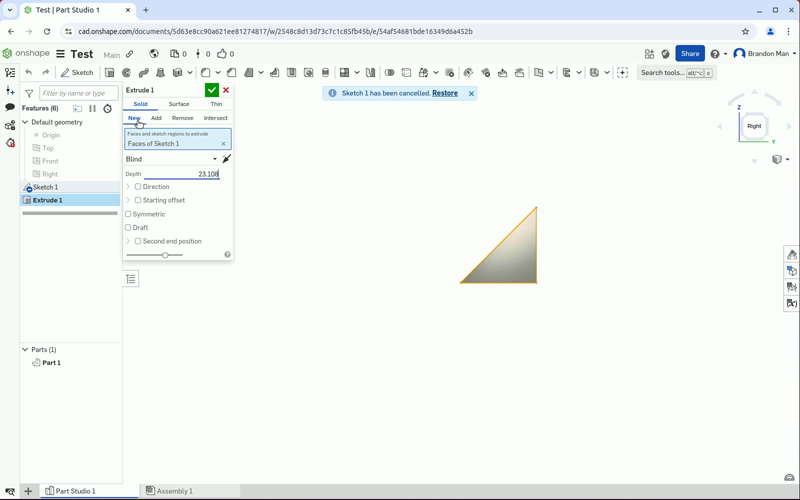
key(enter)
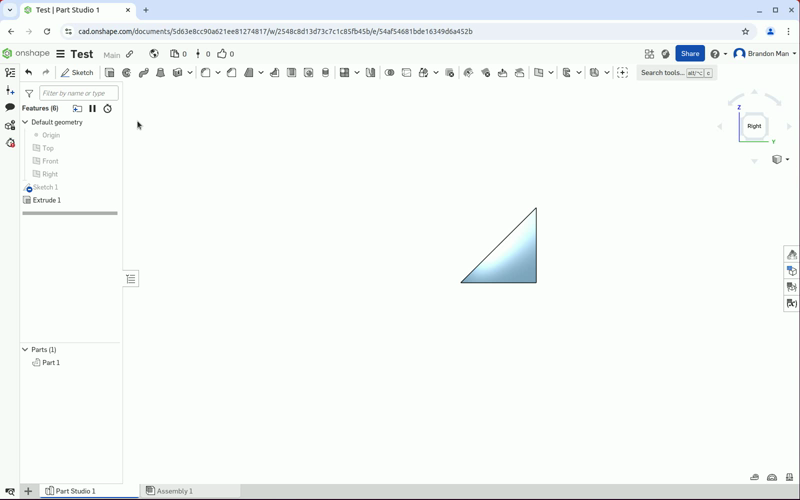
key(shift+h)
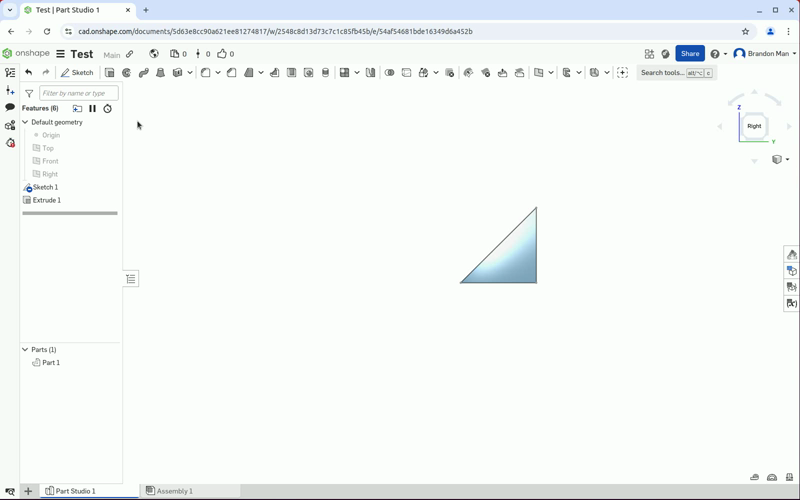
key(shift+h)
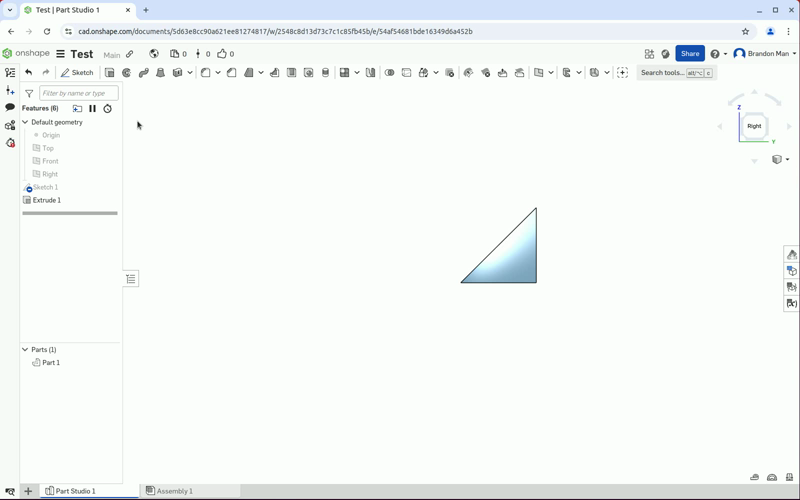
mouse_move(73, 189)
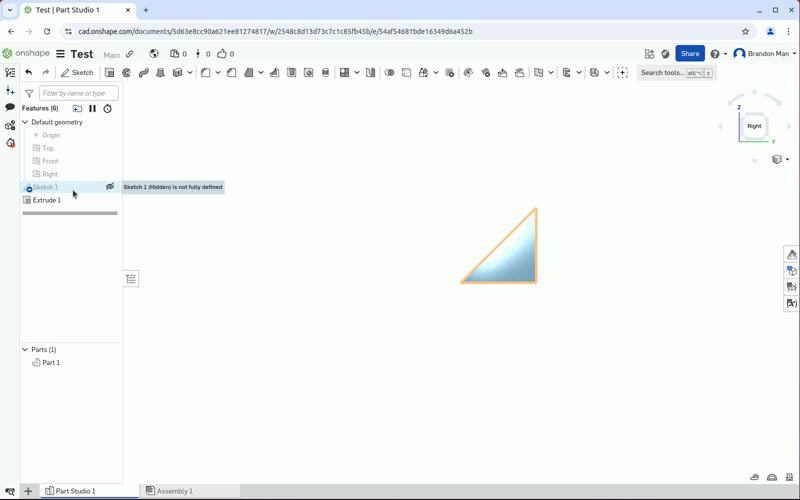
click(73, 189)
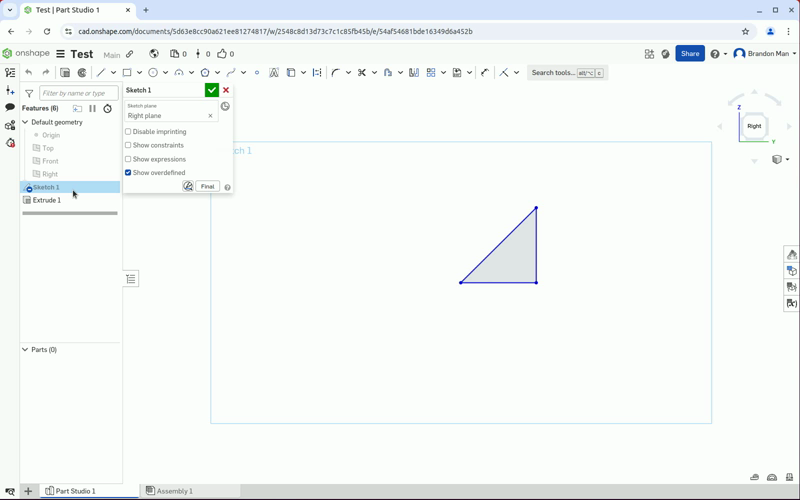
mouse_move(229, 92)
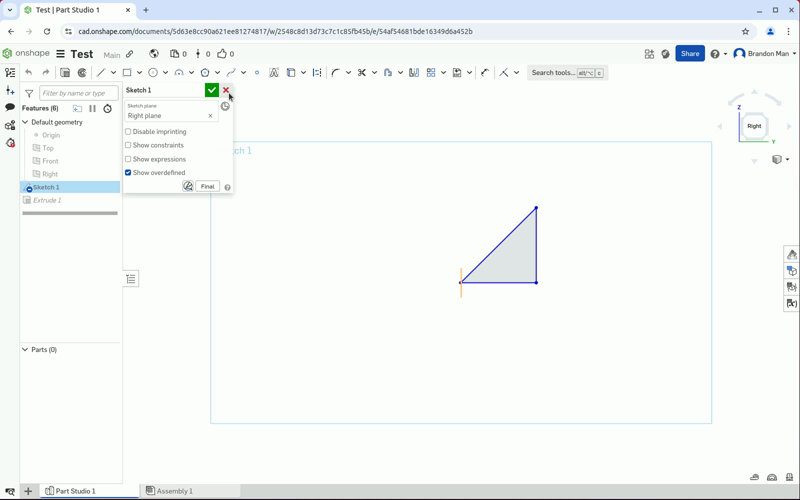
click(229, 92)
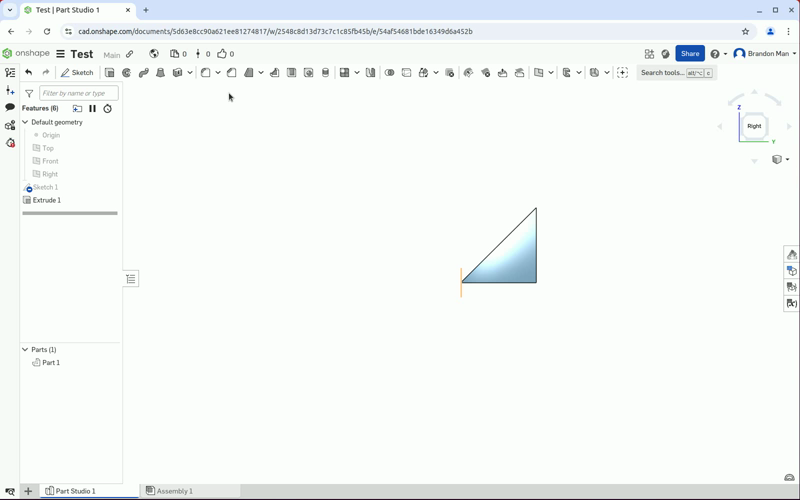
mouse_move(541, 75)
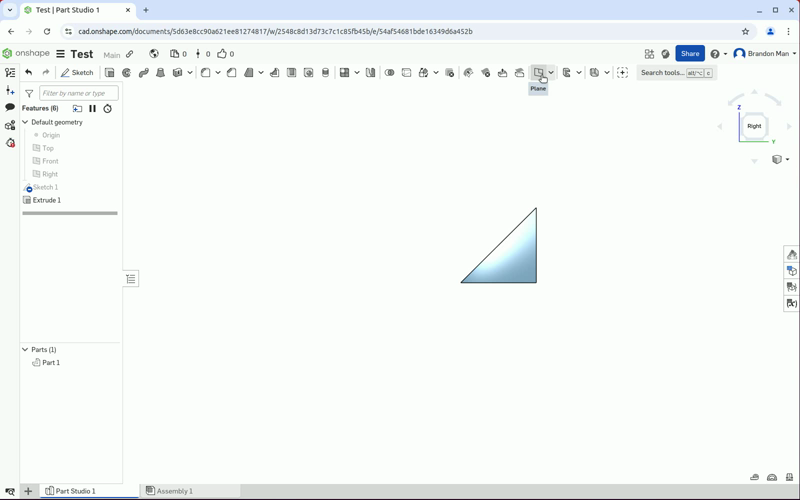
click(541, 75)
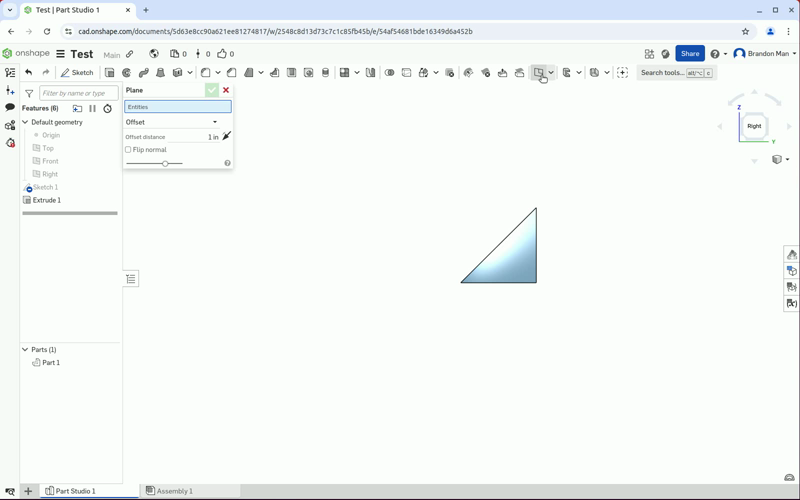
mouse_move(73, 176)
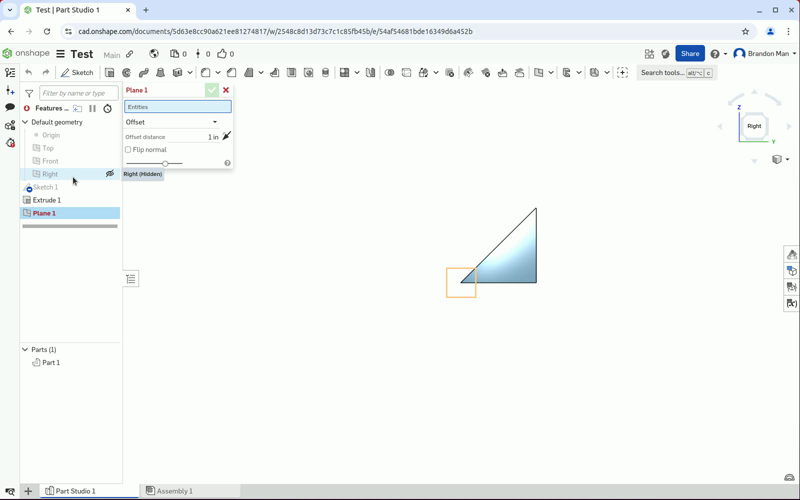
click(73, 176)
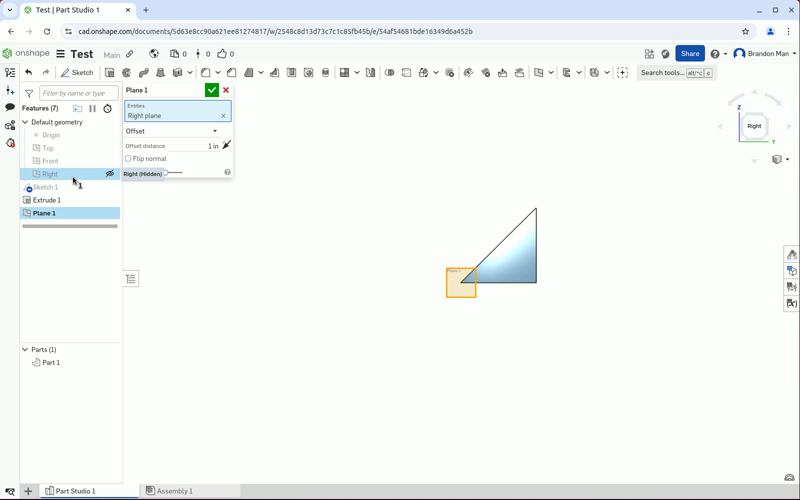
key(tab, 2)
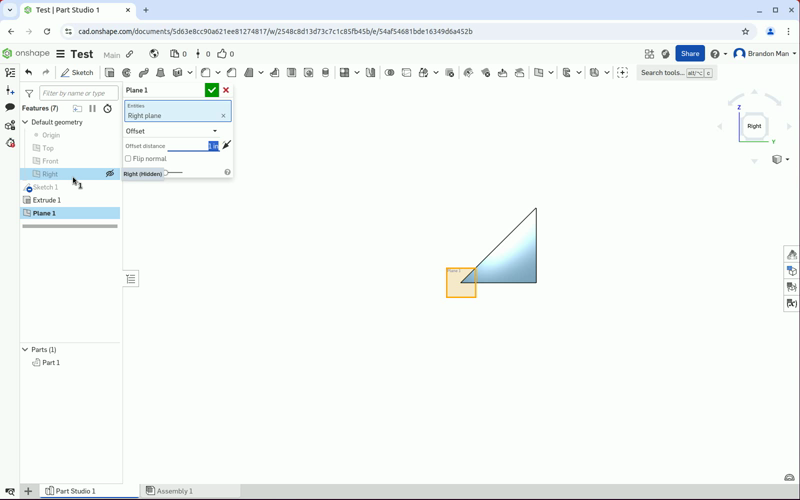
text(23.108)
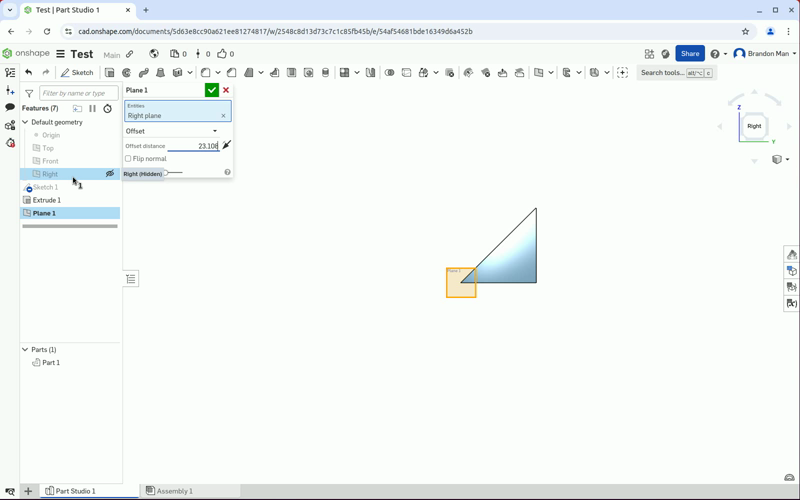
key(enter, 2)
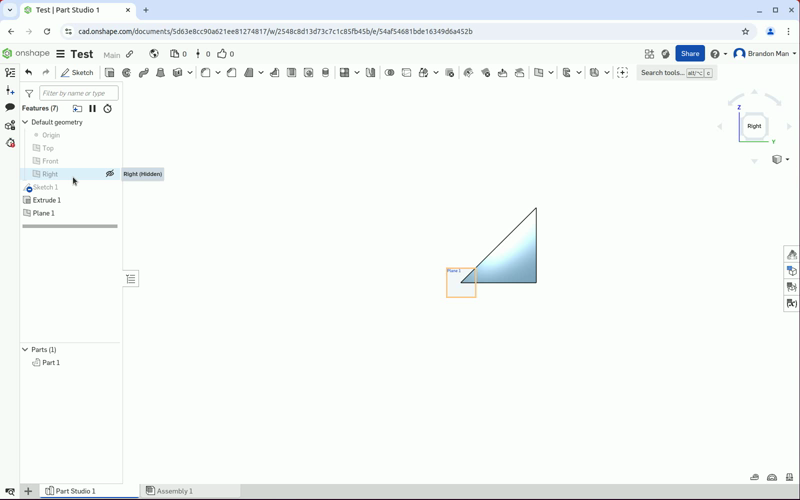
key(shift+s)
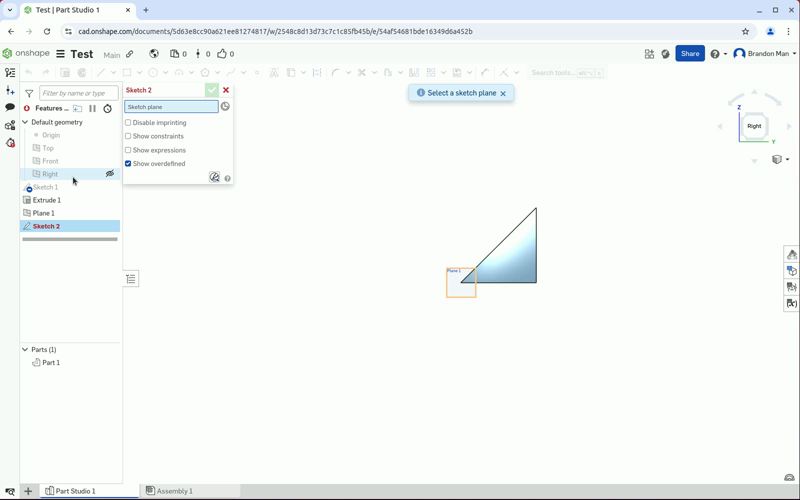
mouse_move(73, 215)
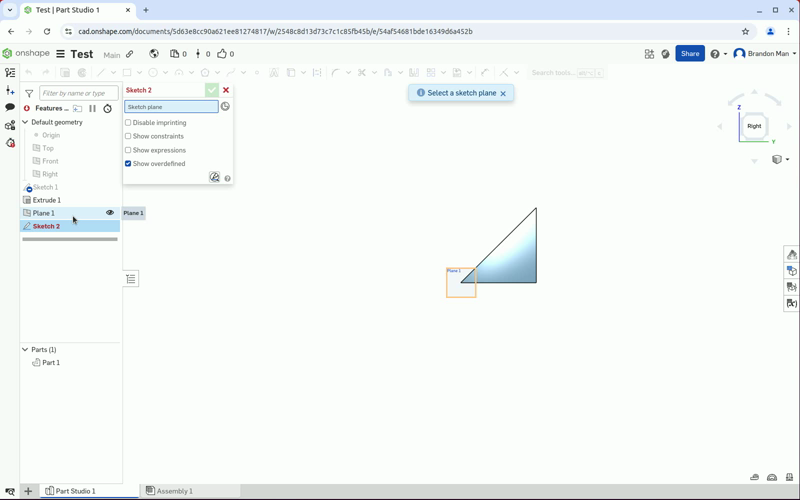
click(73, 215)
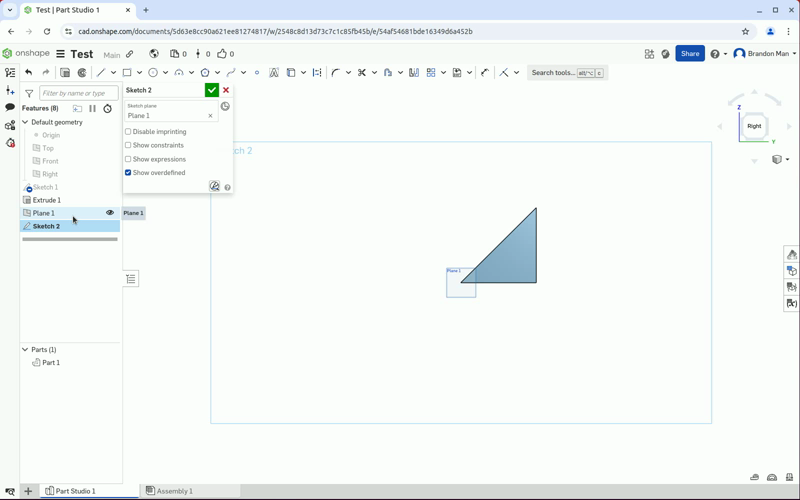
mouse_move(73, 352)
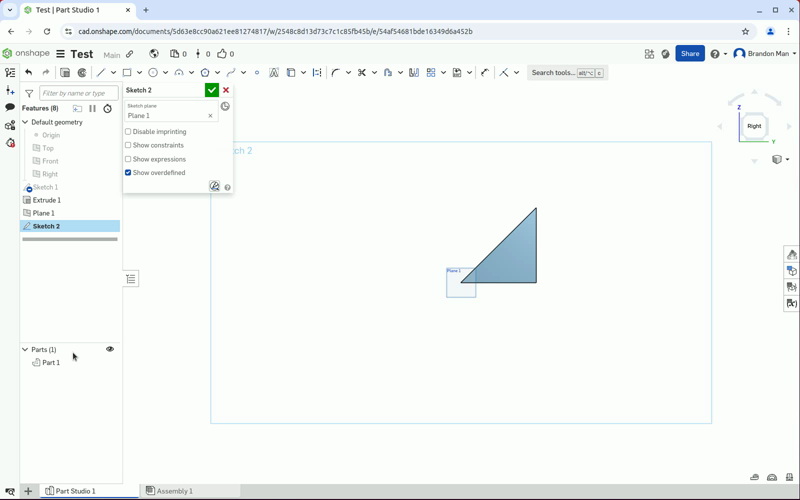
key(y)
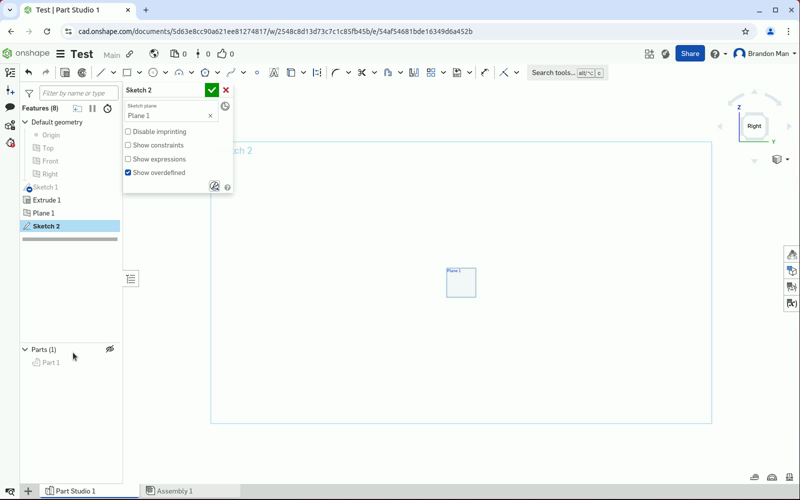
key(l)
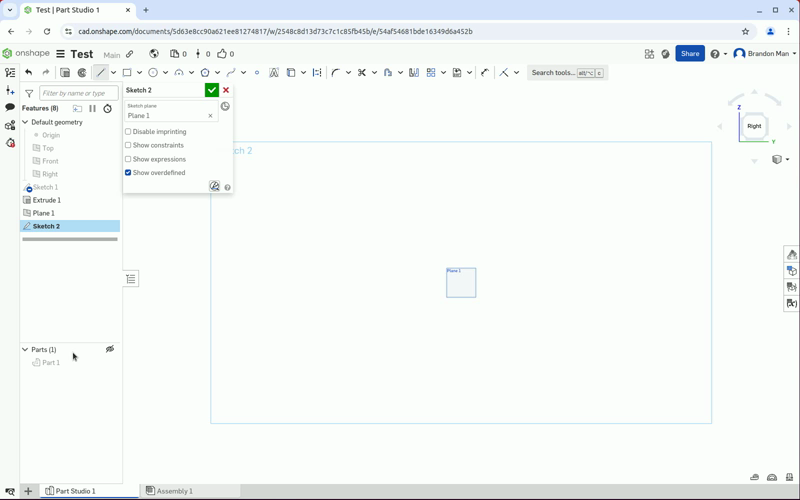
key_down(shift)
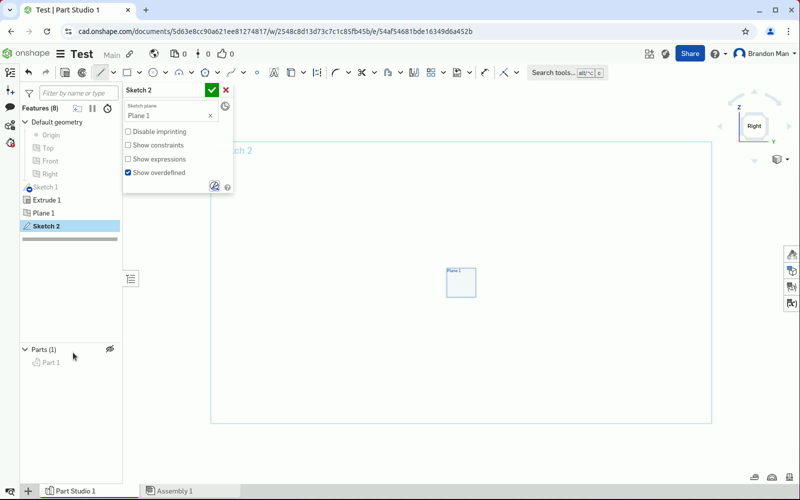
mouse_move(460, 282)
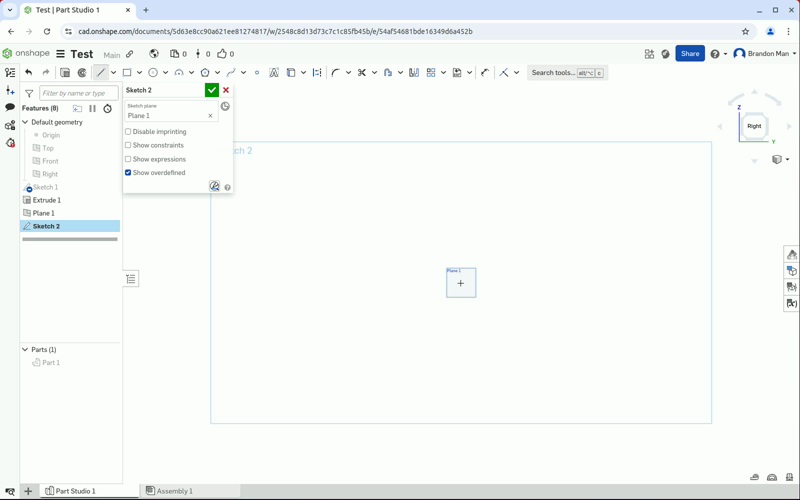
click(460, 282)
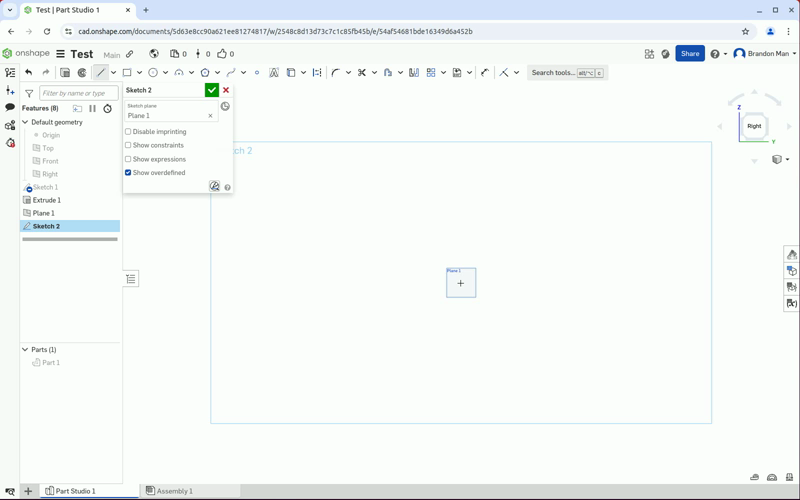
key_up(shift)
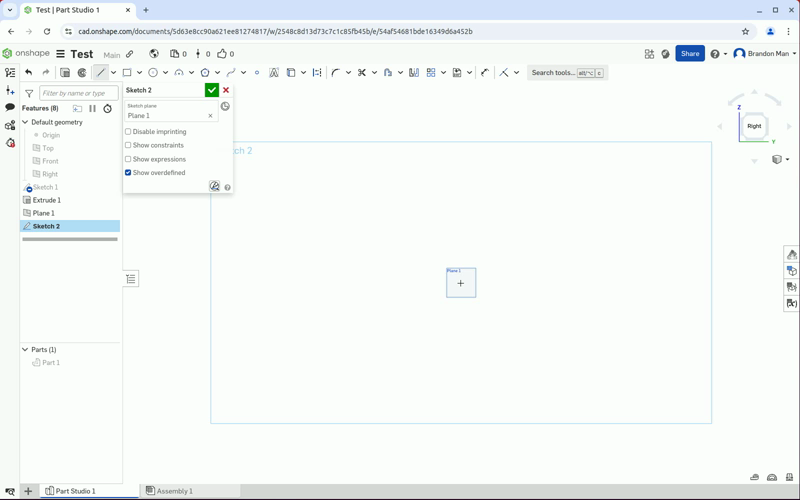
key_down(shift)
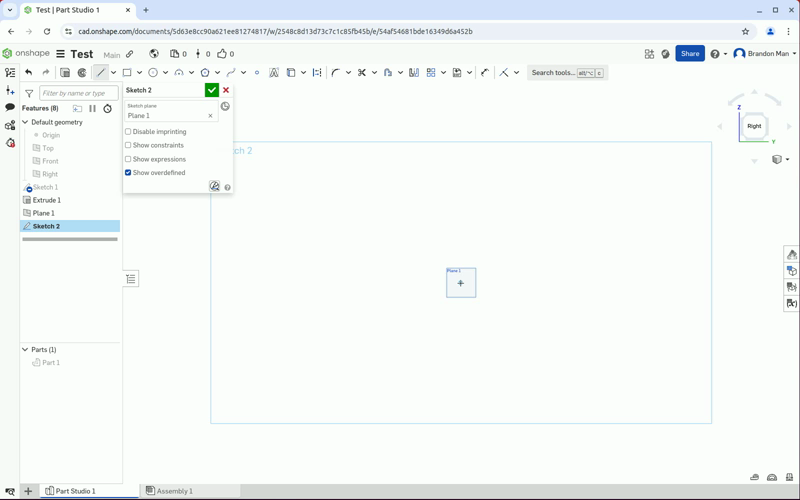
mouse_move(490, 282)
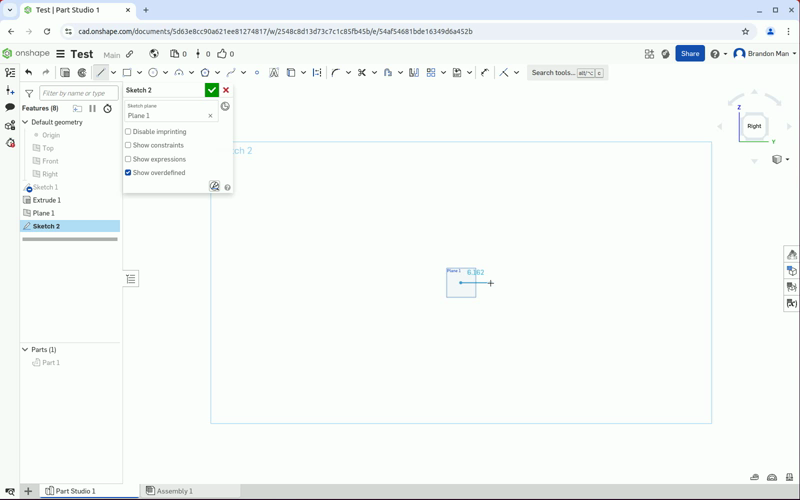
mouse_move(499, 282)
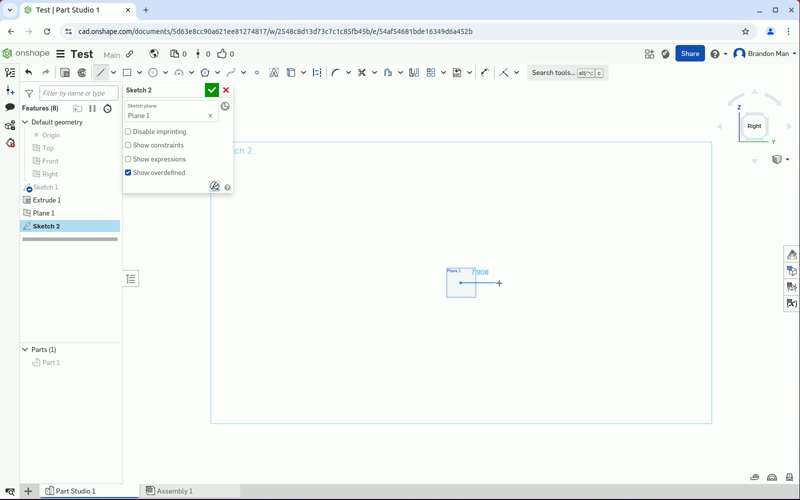
click(499, 282)
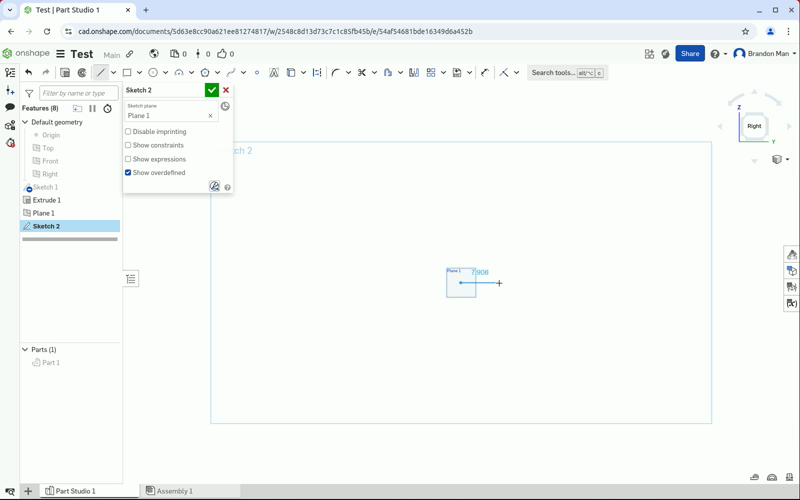
key_up(shift)
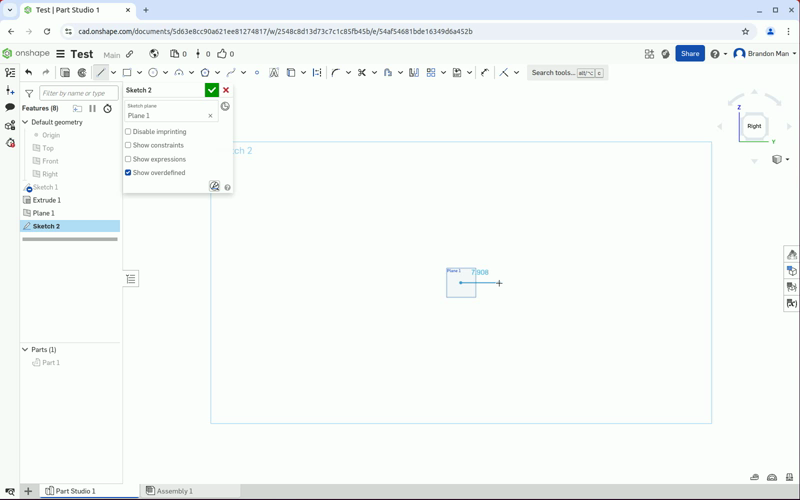
key_down(shift)
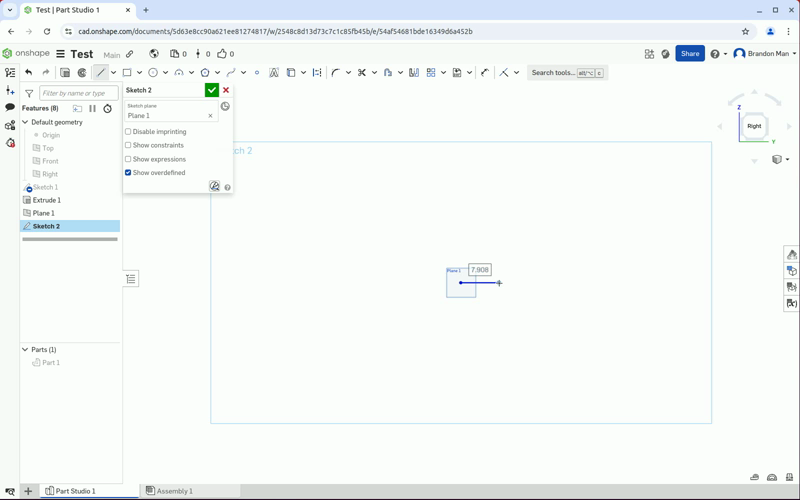
mouse_move(529, 282)
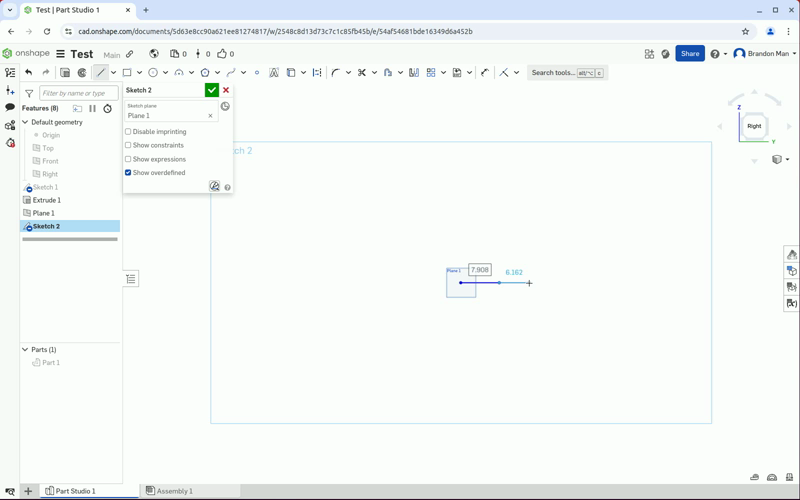
mouse_move(499, 244)
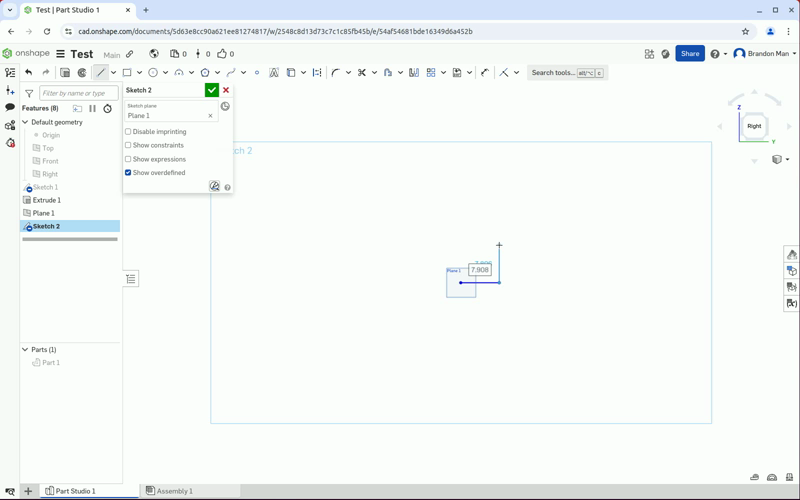
click(499, 244)
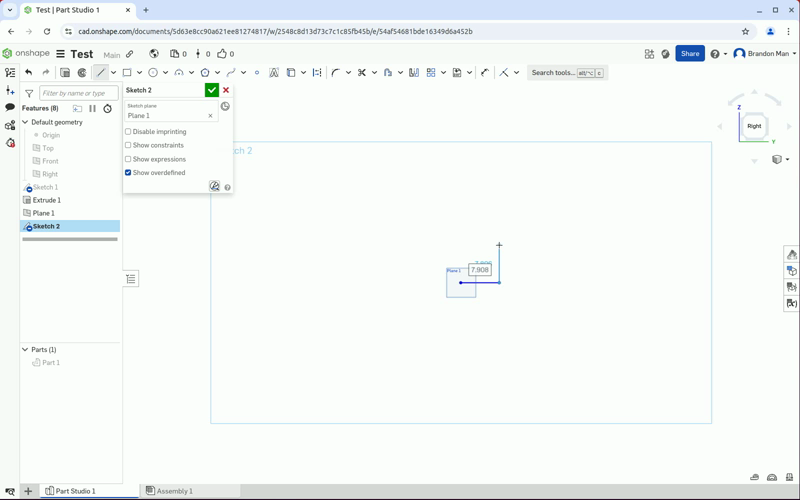
key_up(shift)
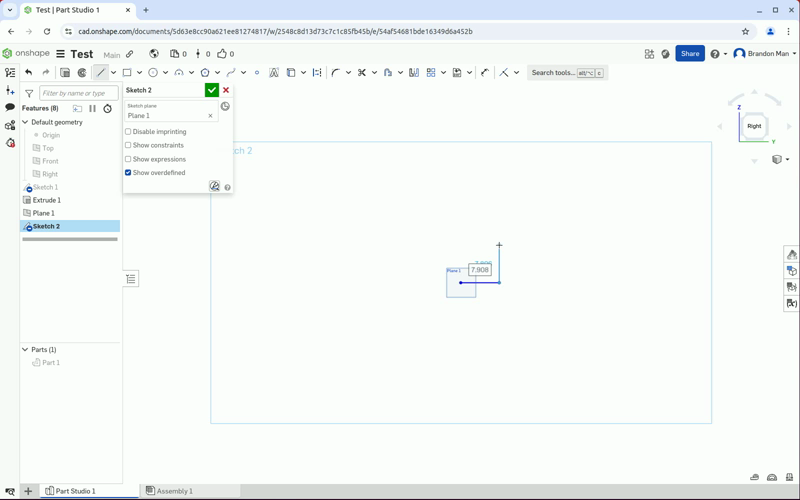
mouse_move(529, 244)
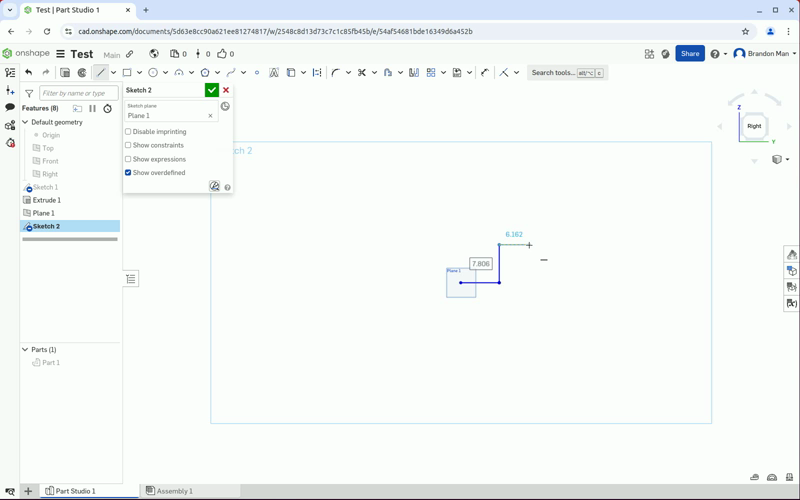
key_down(shift)
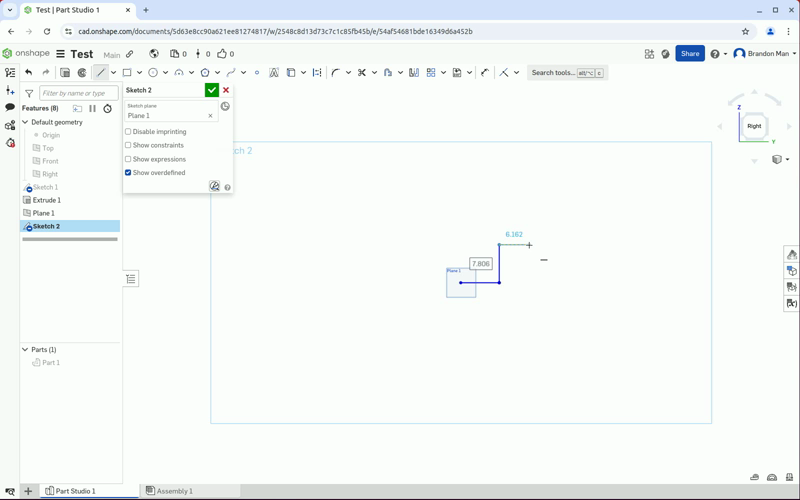
mouse_move(460, 282)
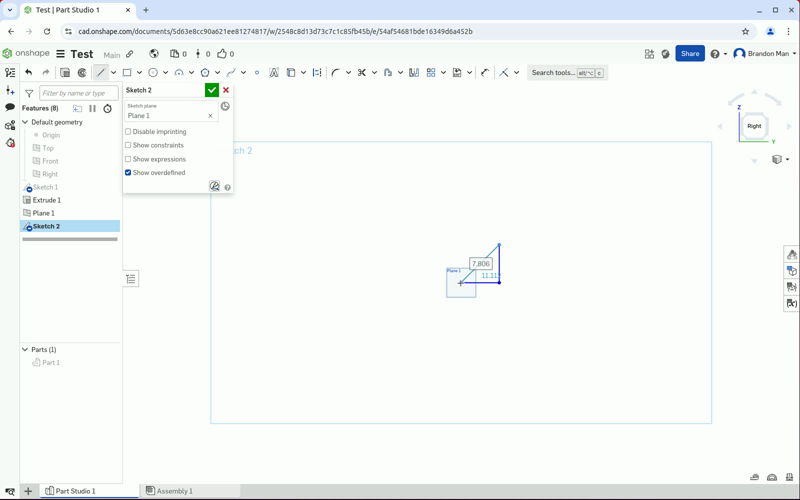
key_up(shift)
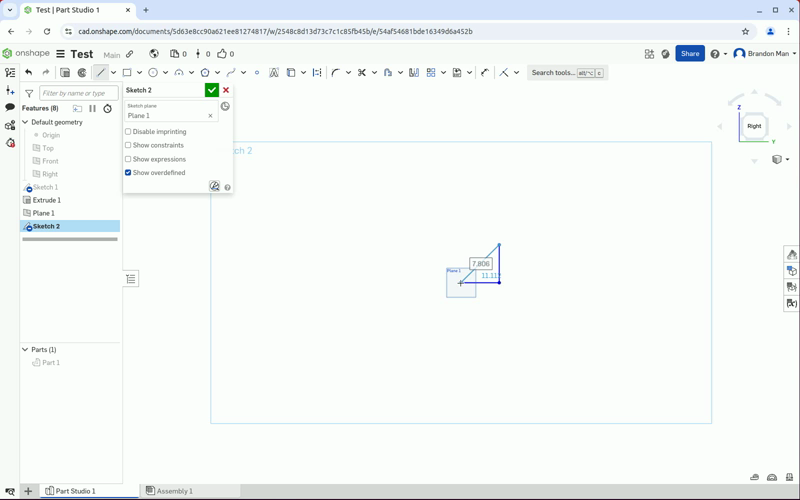
click(460, 282)
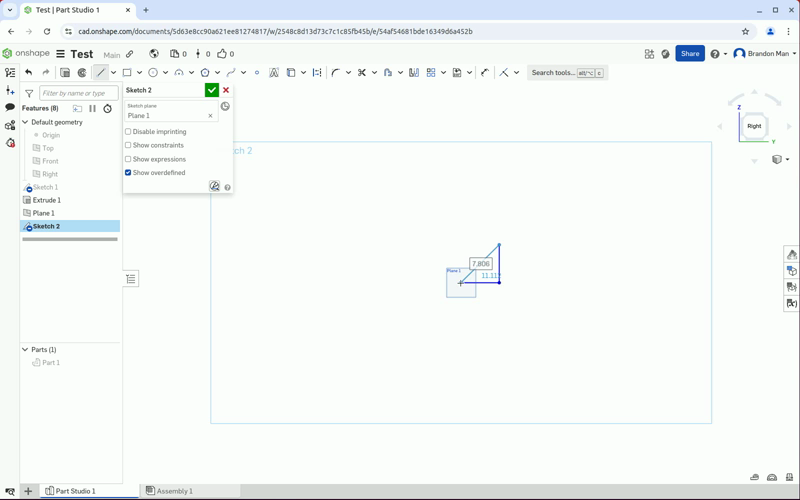
key(esc)
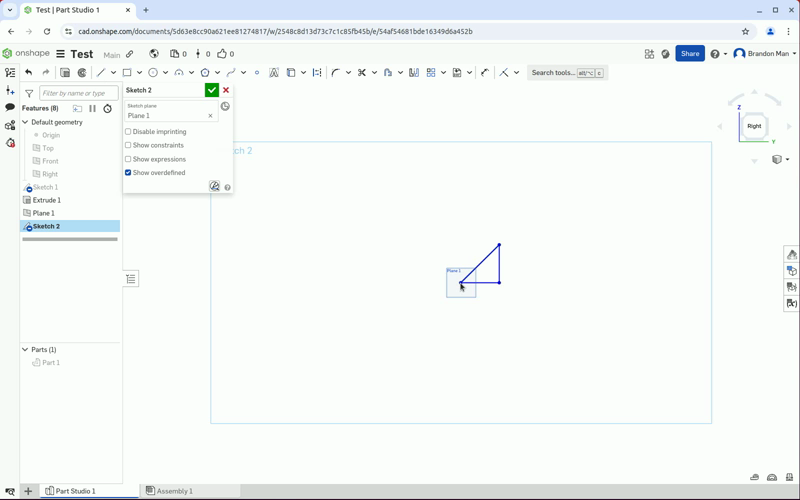
mouse_move(472, 272)
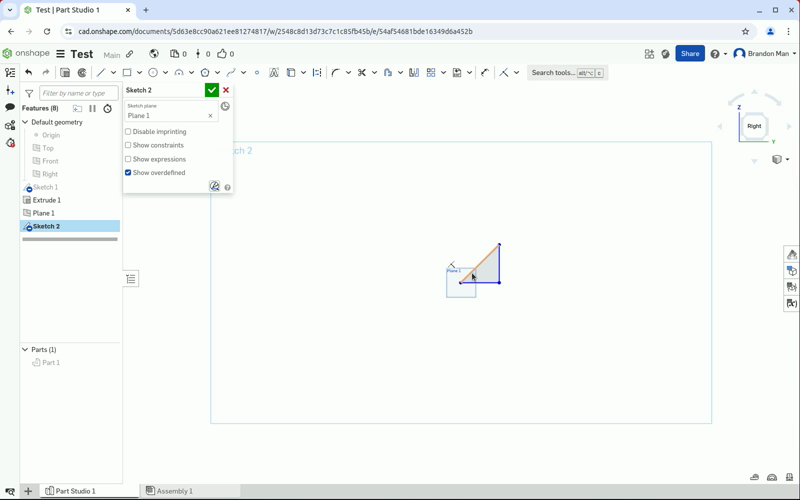
scroll(6)
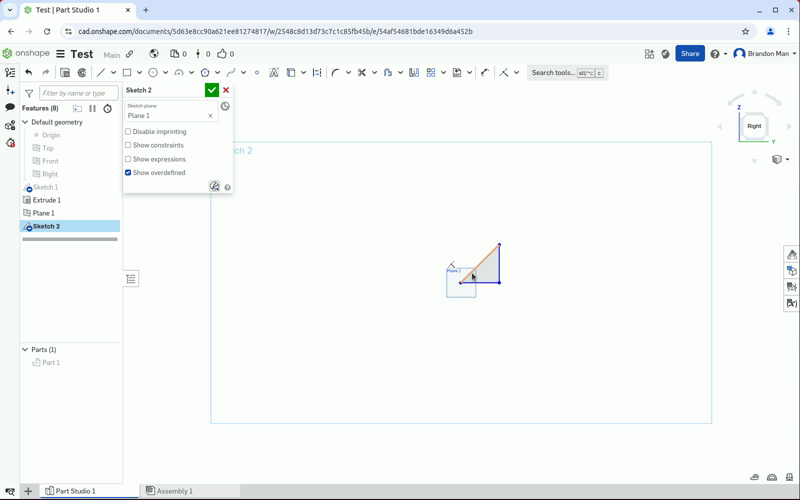
scroll(6)
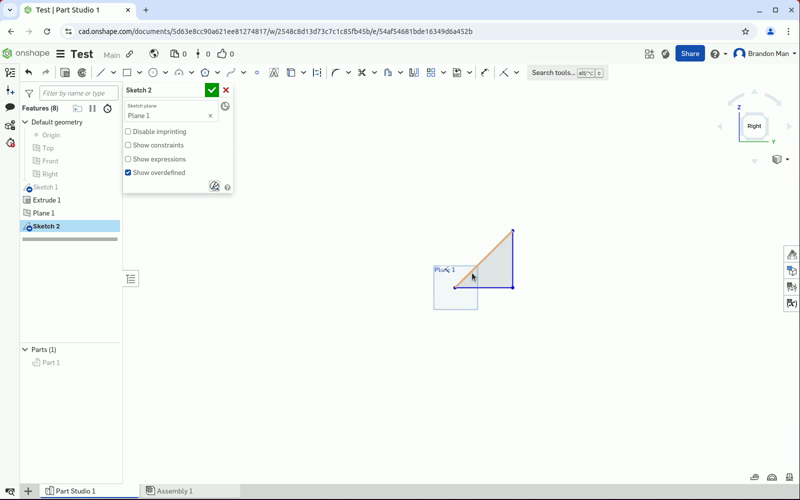
scroll(6)
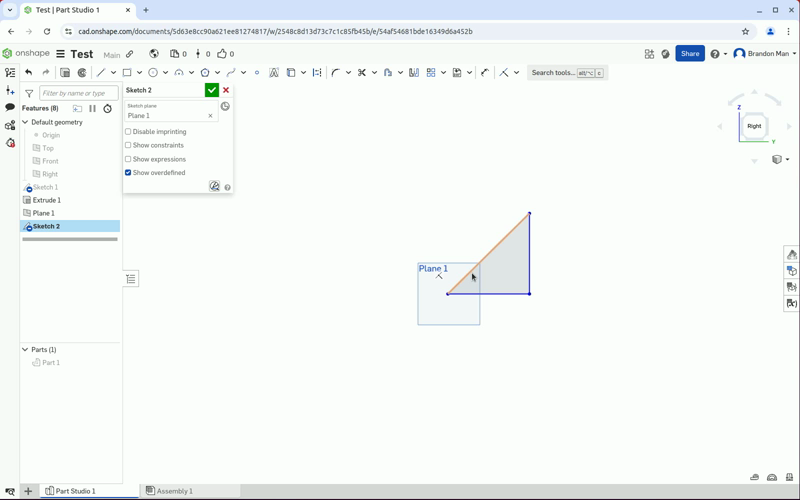
scroll(6)
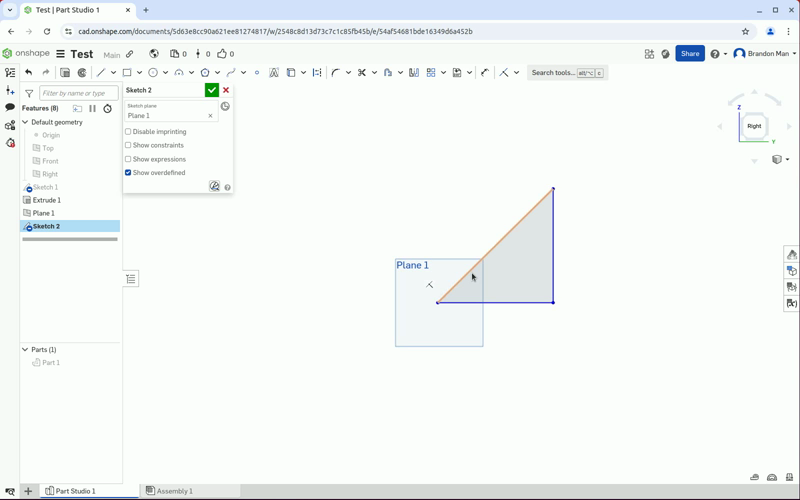
scroll(6)
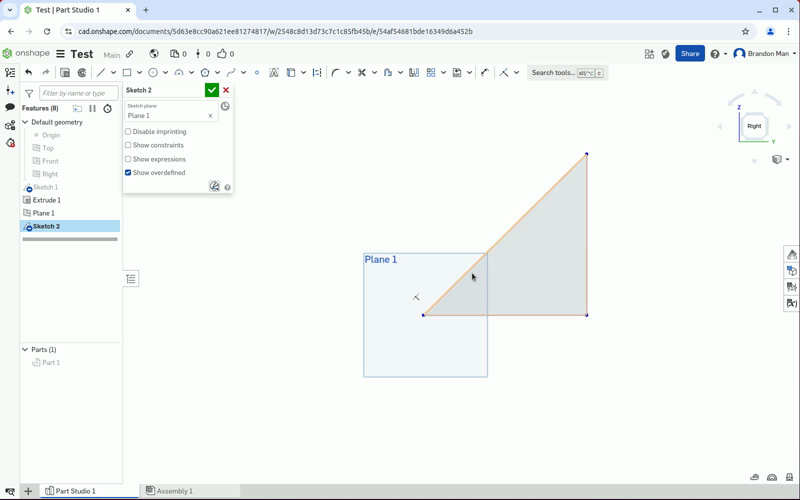
scroll(6)
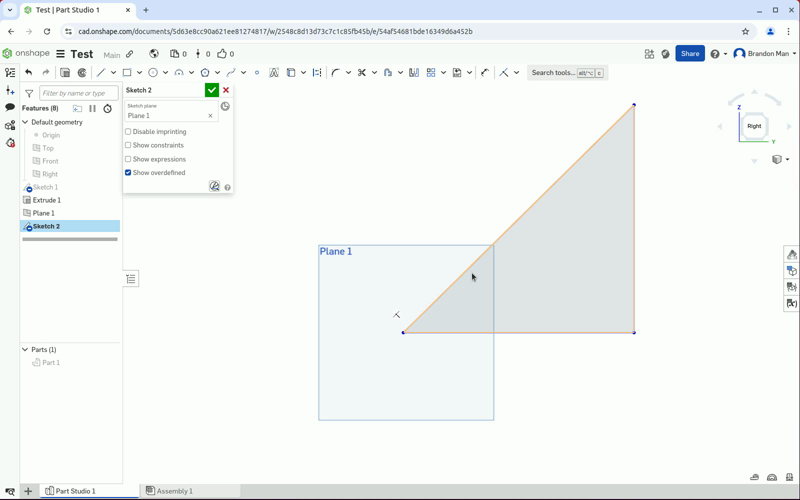
scroll(6)
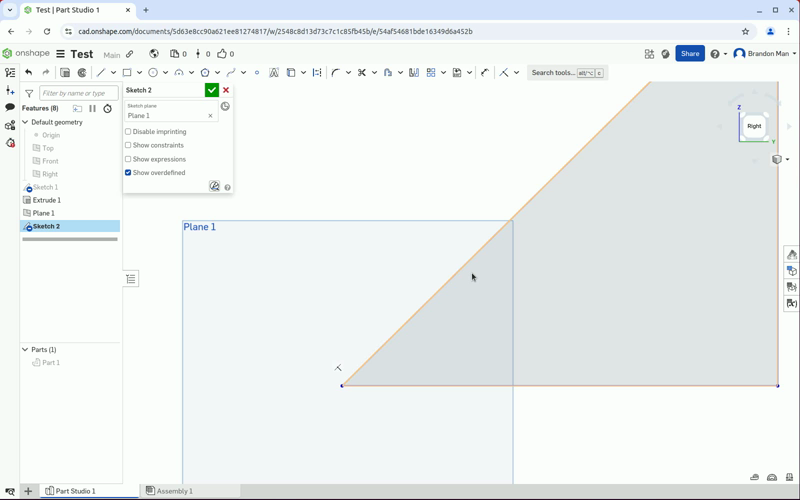
click(472, 272)
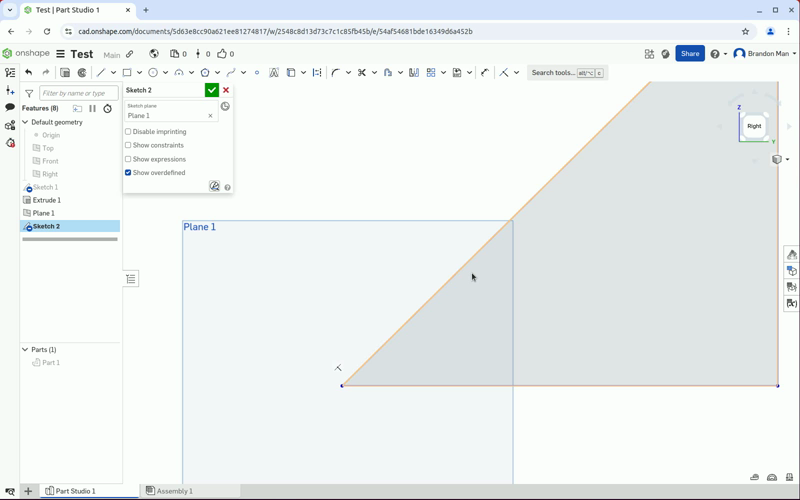
scroll(-6)
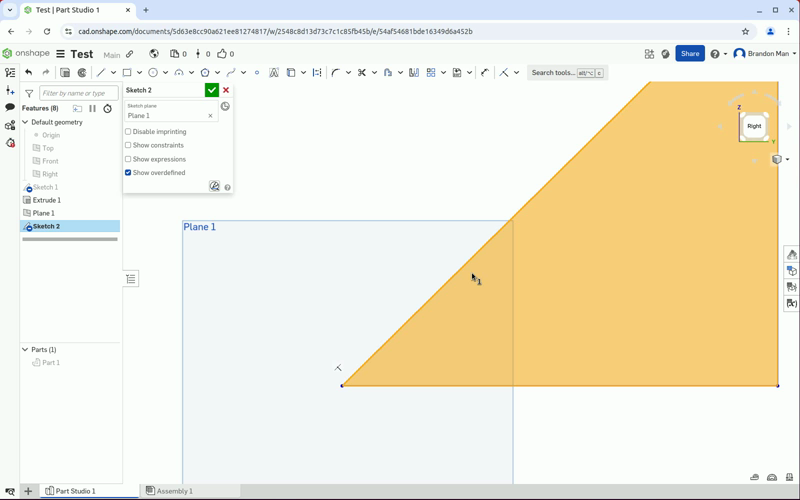
scroll(-6)
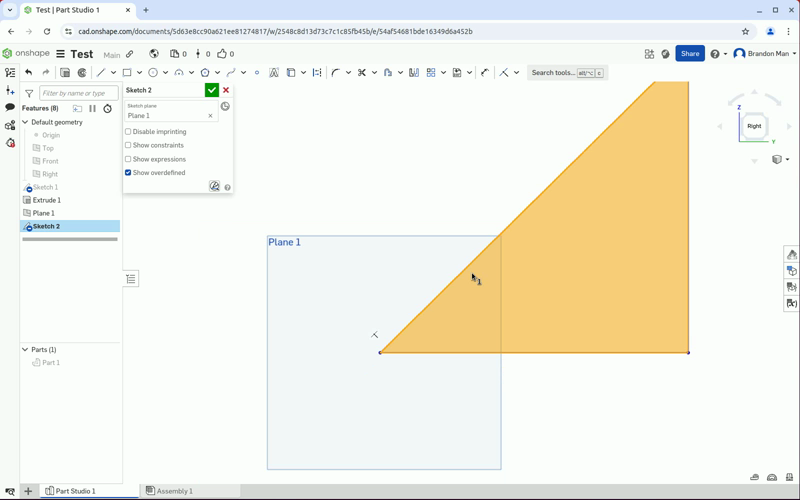
scroll(-6)
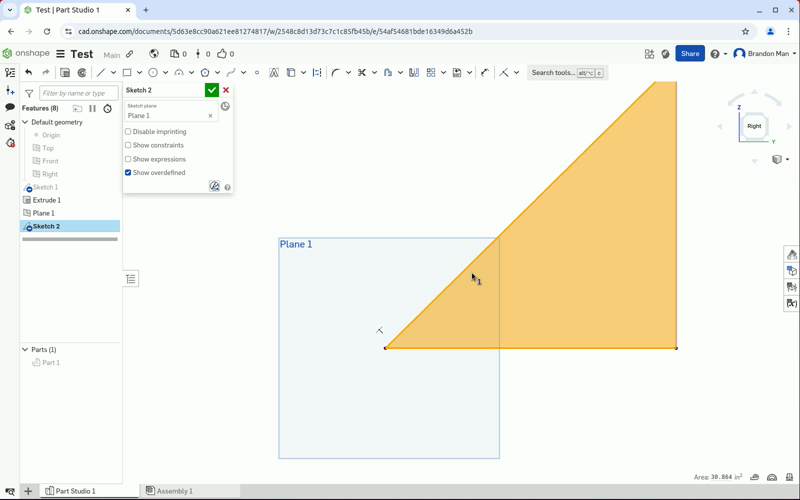
scroll(-6)
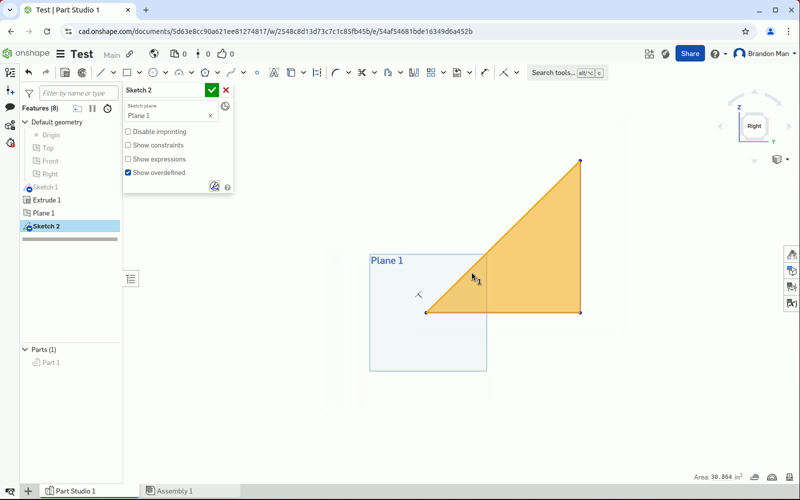
scroll(-6)
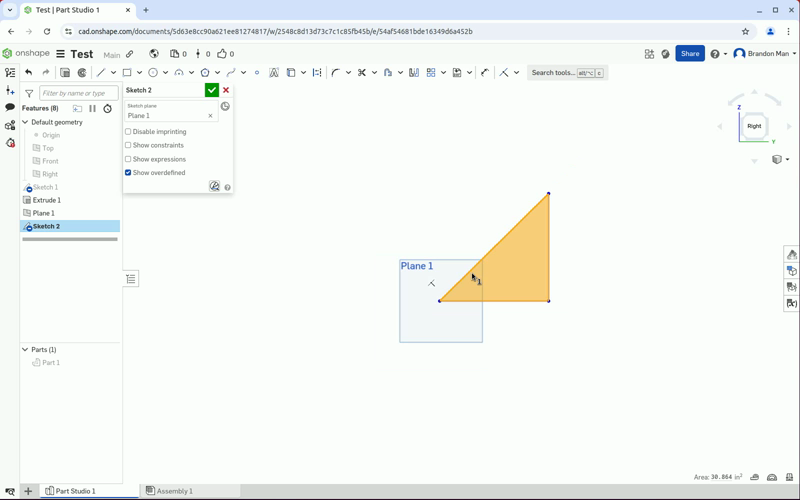
scroll(-6)
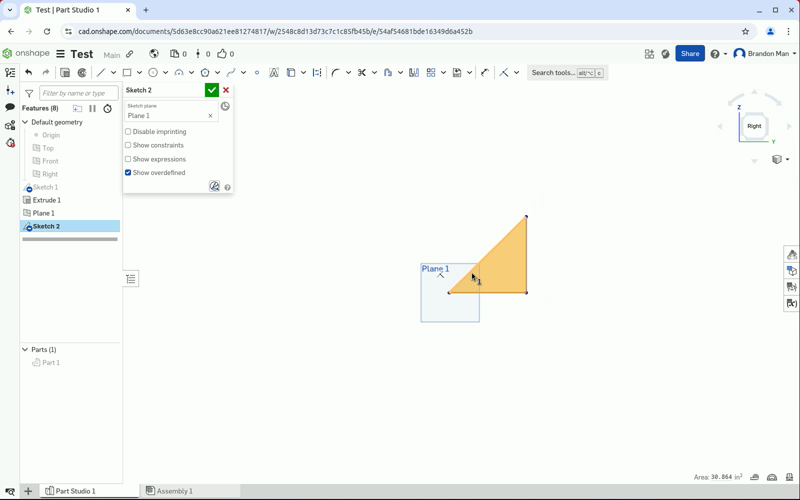
scroll(-6)
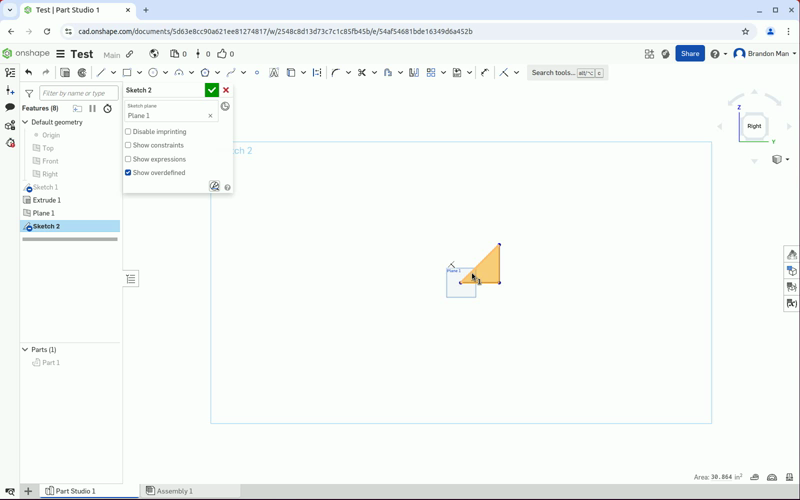
mouse_move(73, 352)
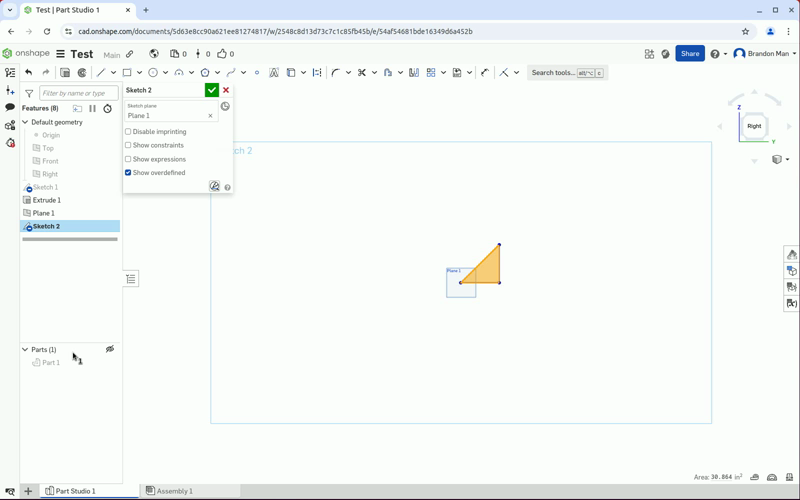
key(shift+y)
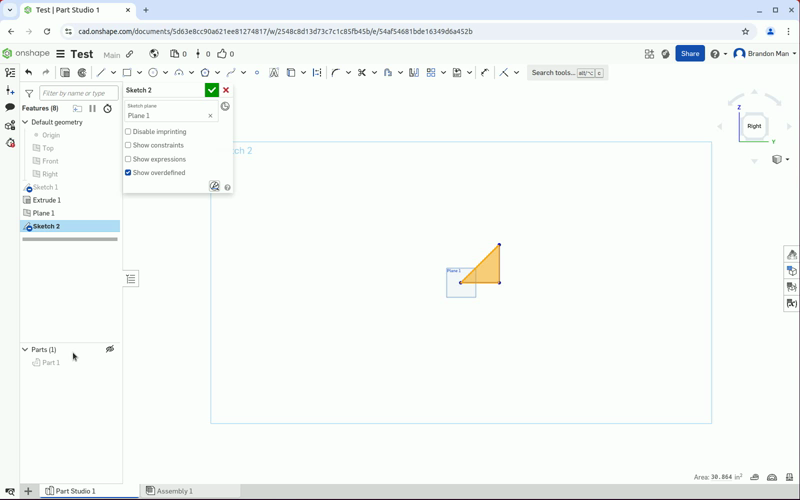
key(shift+e)
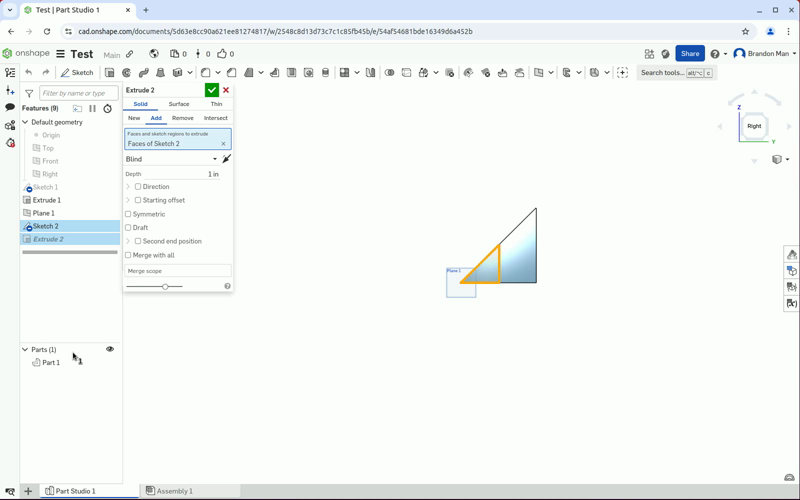
mouse_move(143, 106)
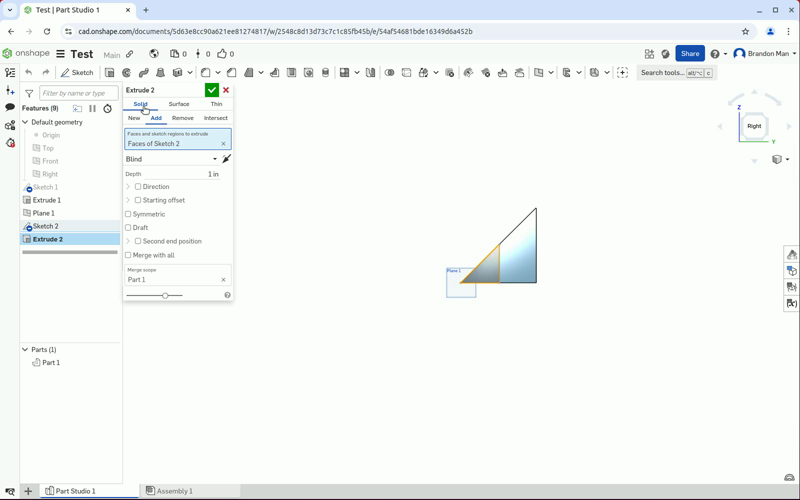
click(143, 106)
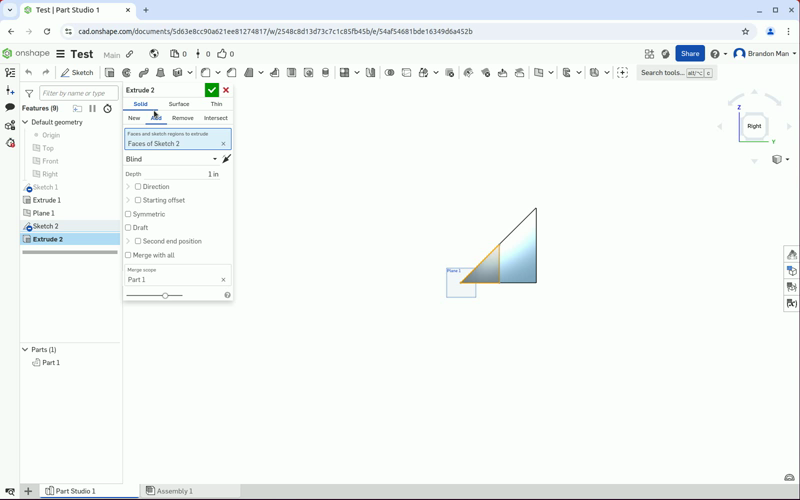
mouse_move(186, 120)
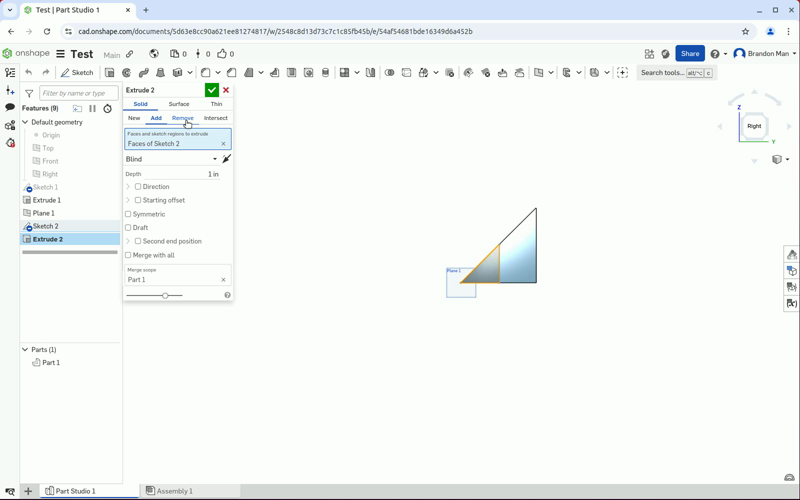
click(186, 120)
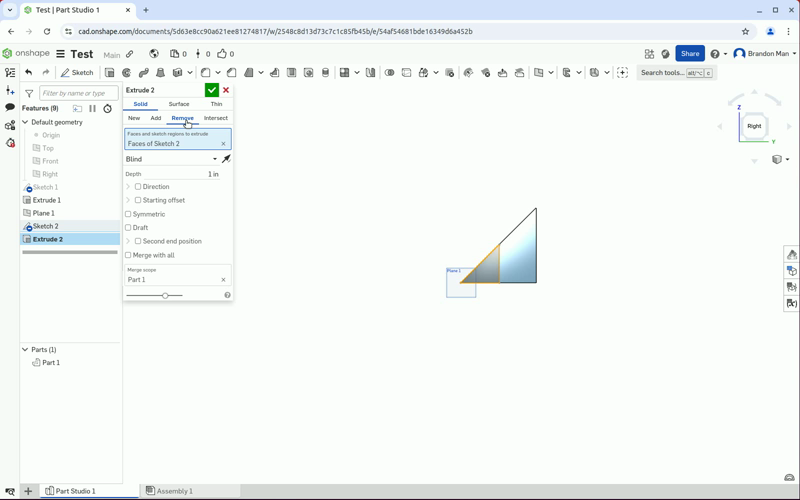
key(tab, 4)
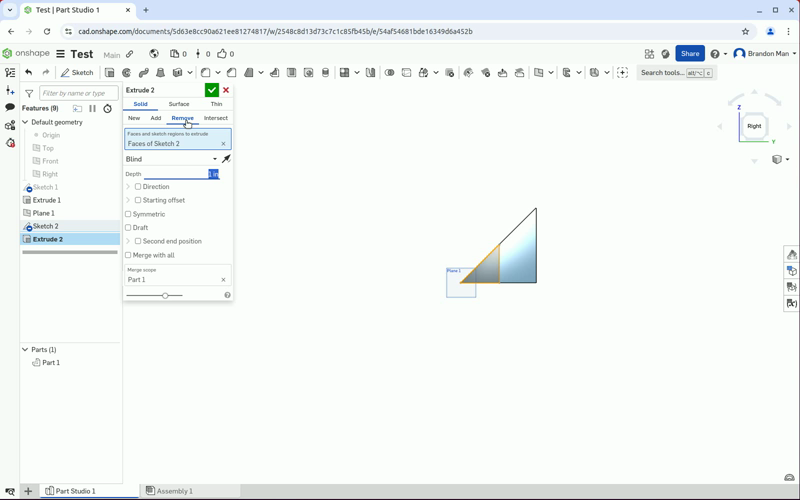
text(19.257)
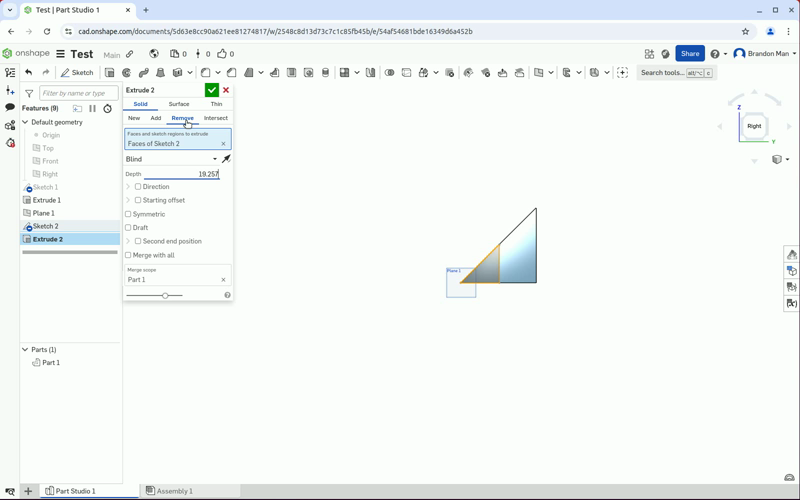
key(tab, 3)
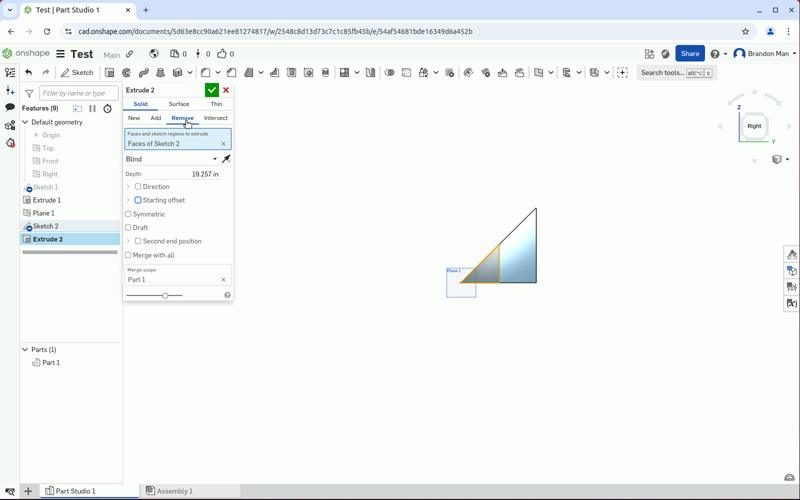
key(tab, 2)
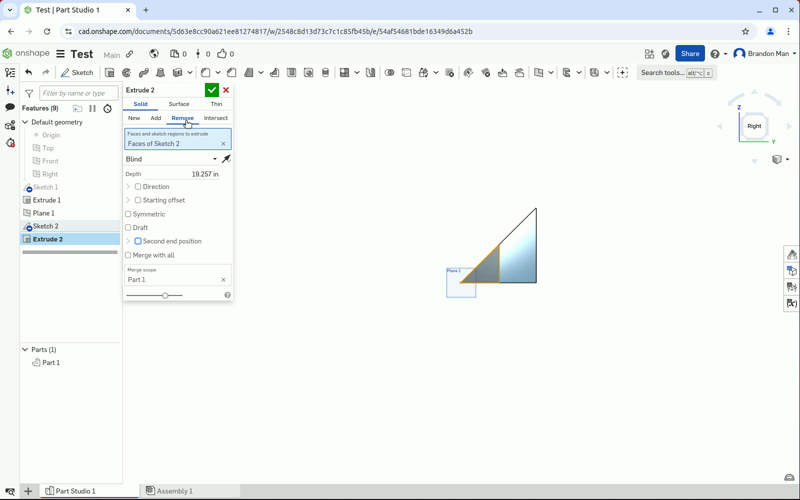
key(space)
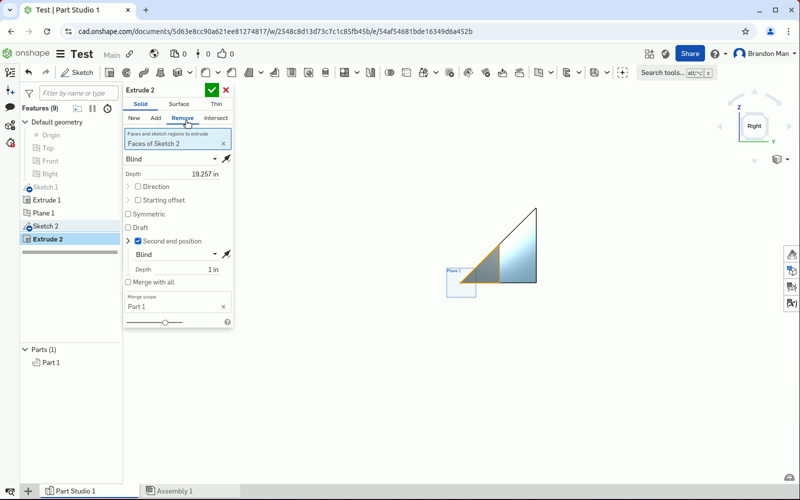
key(tab, 3)
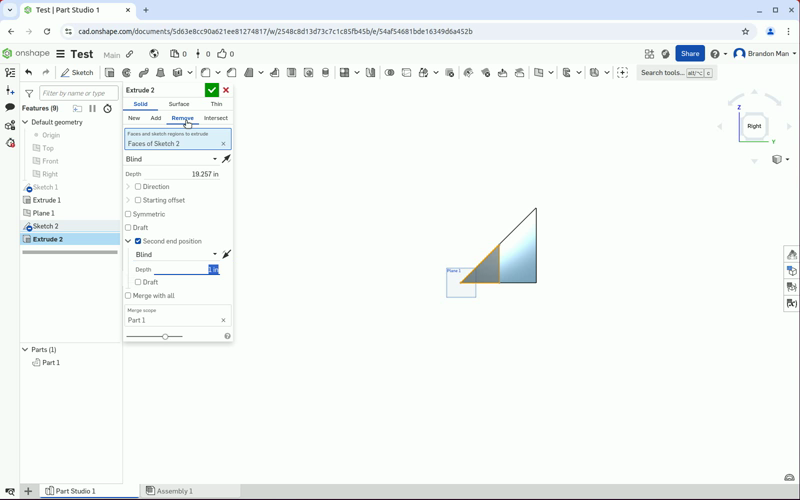
text(3.851)
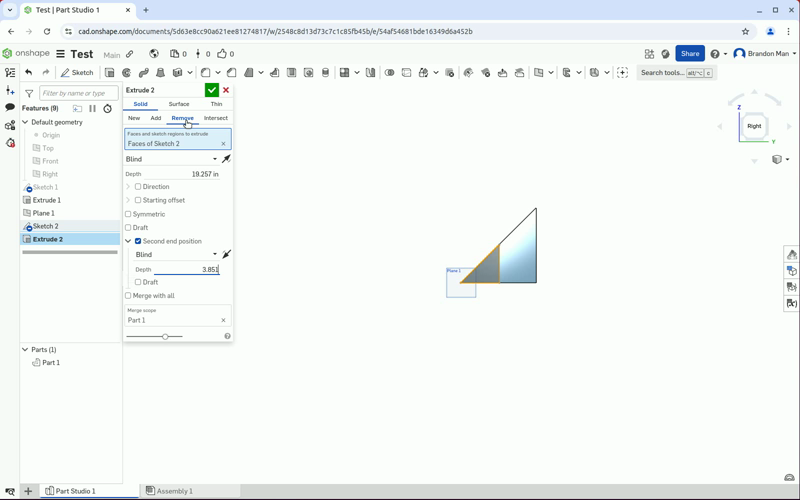
key(tab, 2)
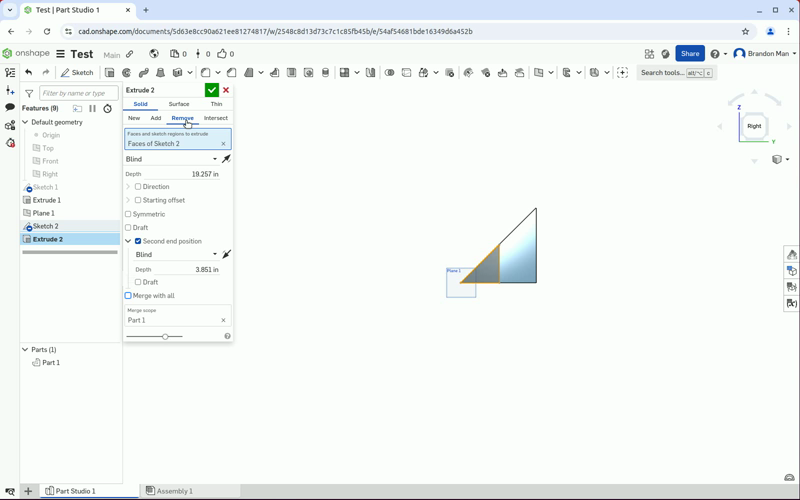
key(space)
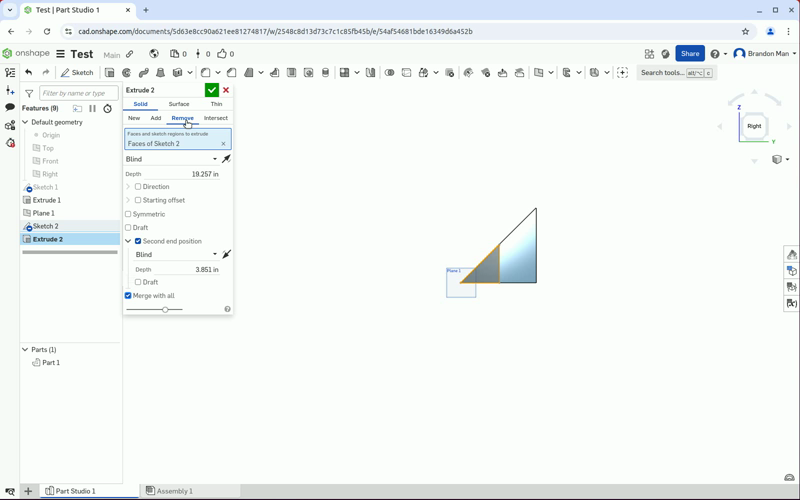
key(enter)
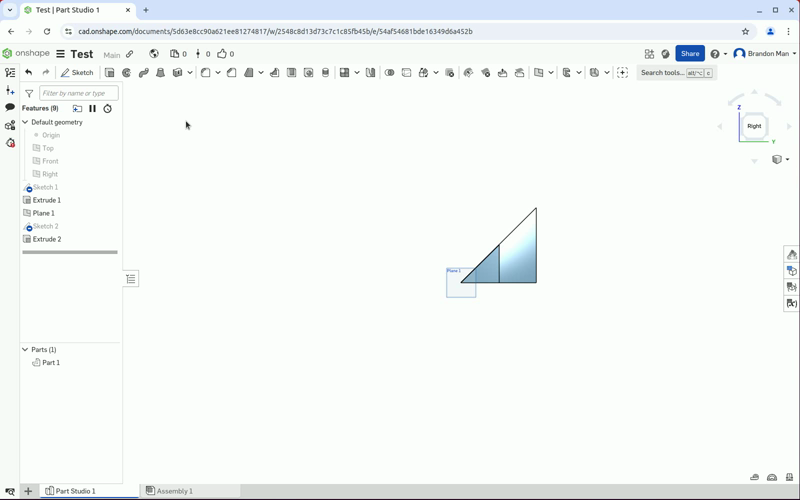
key(shift+h)
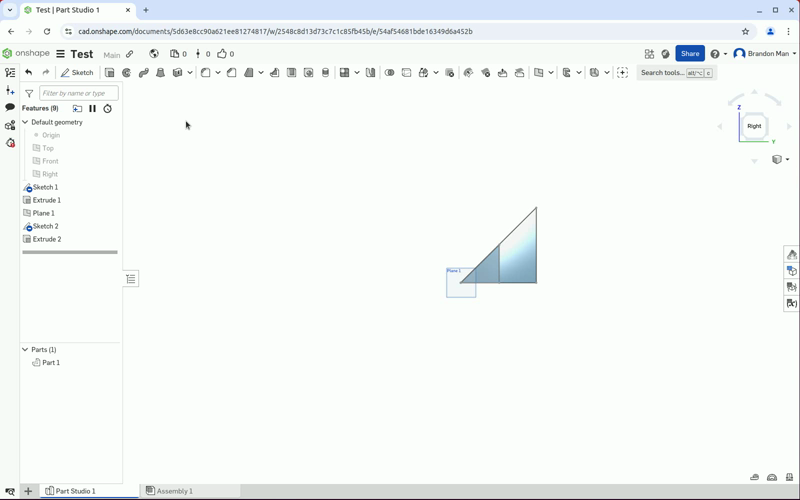
key(shift+h)
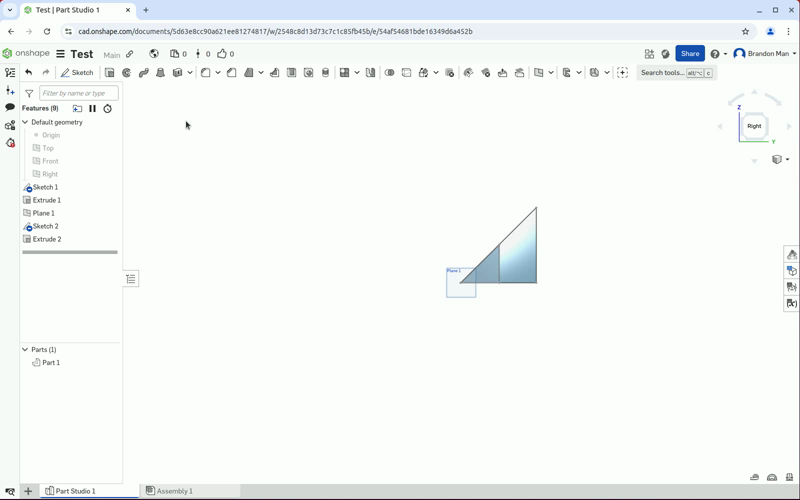
key(shift+7)
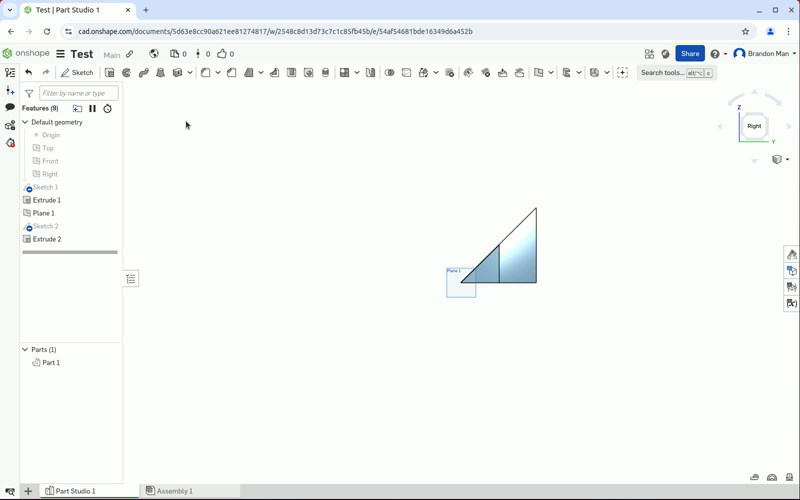
key(right, 2)
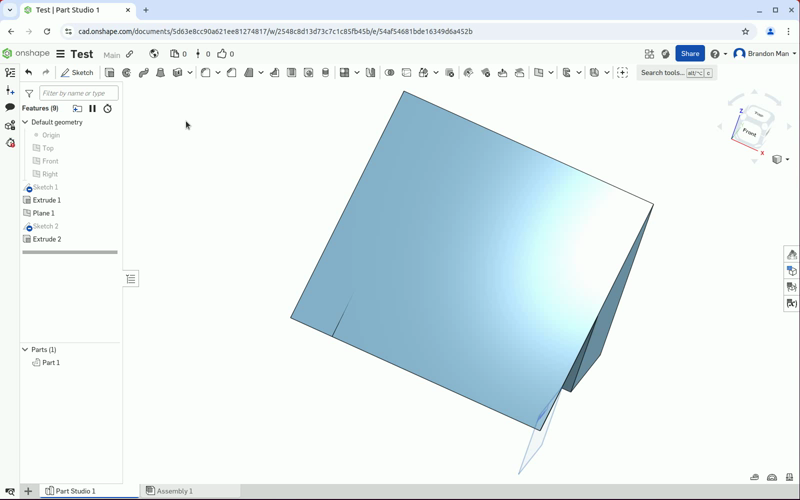
key(down, 2)
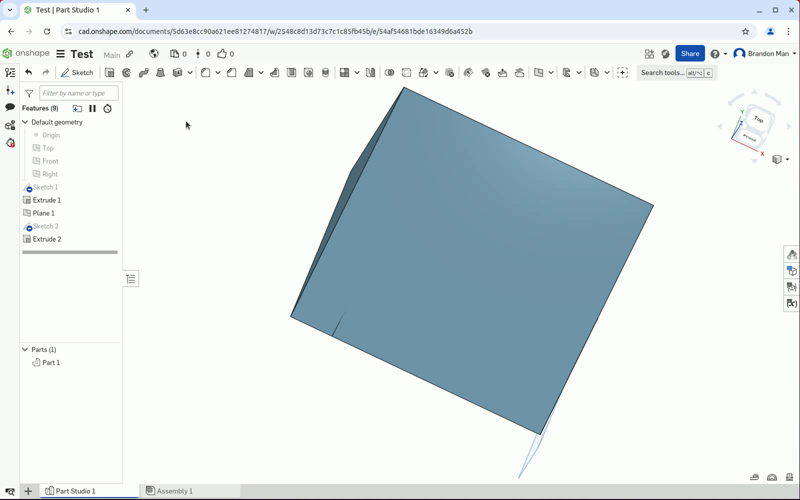
key(up, 2)
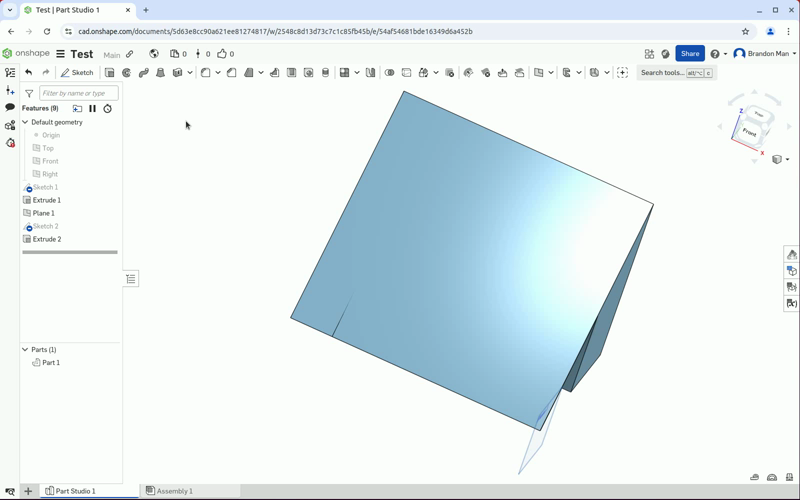
key(left, 2)
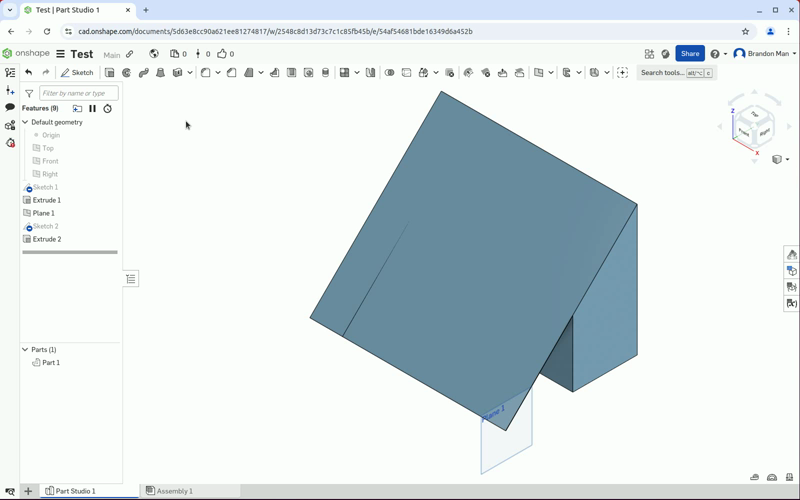
mouse_move(73, 189)
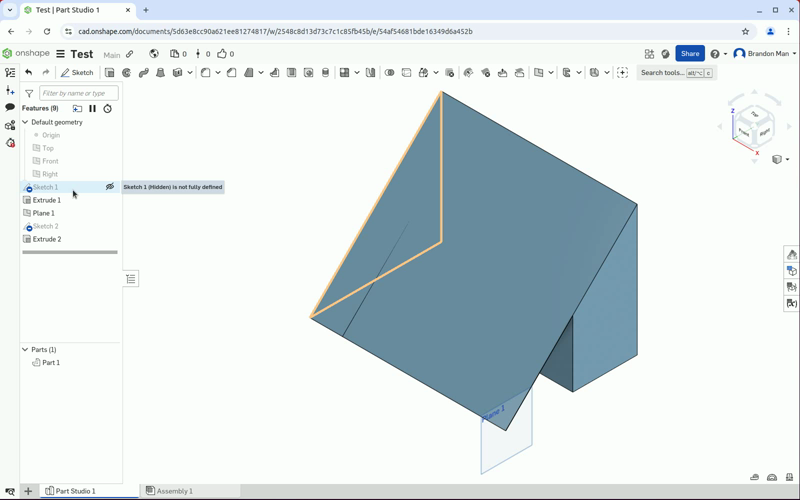
click(73, 189)